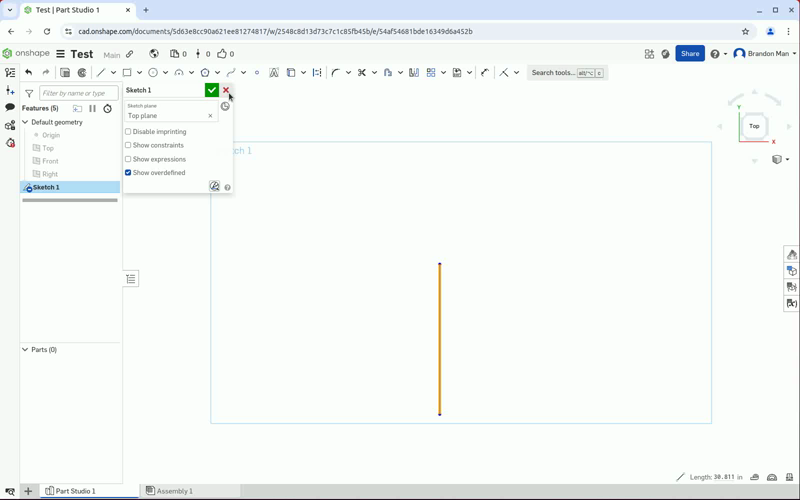
key(shift+h)
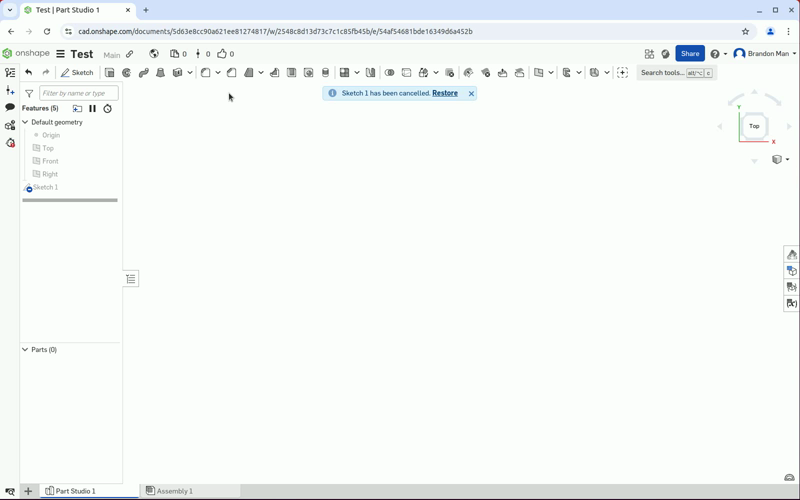
mouse_move(73, 352)
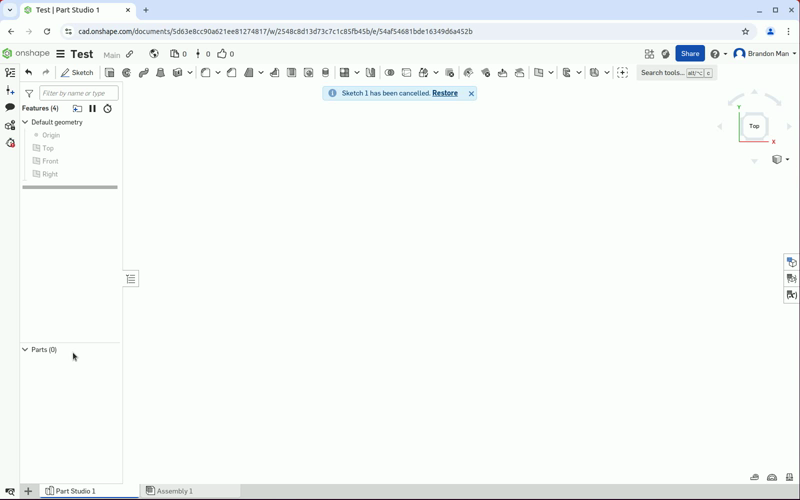
key(y)
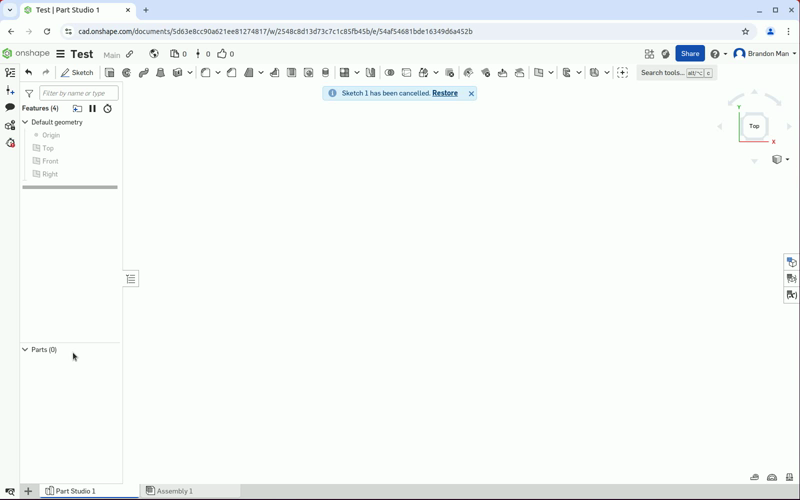
key(shift+p)
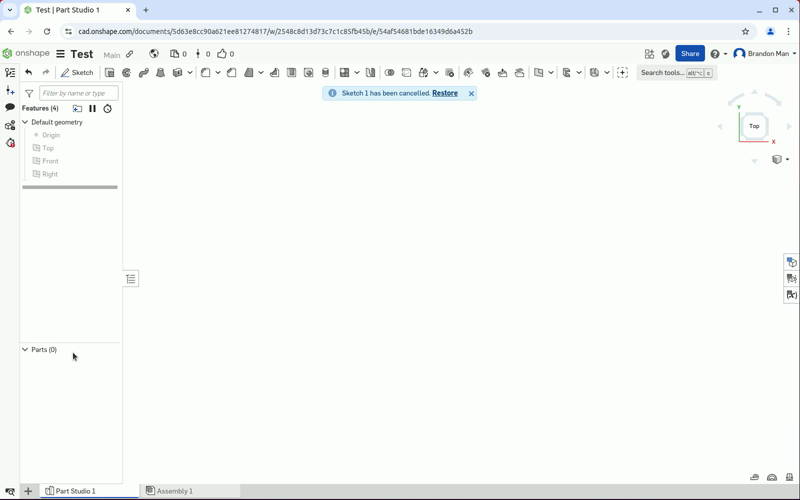
key(space)
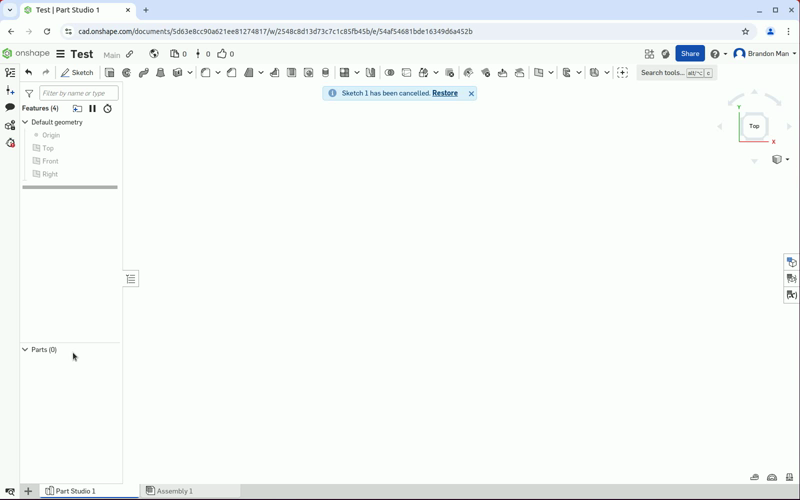
key_down(shift)
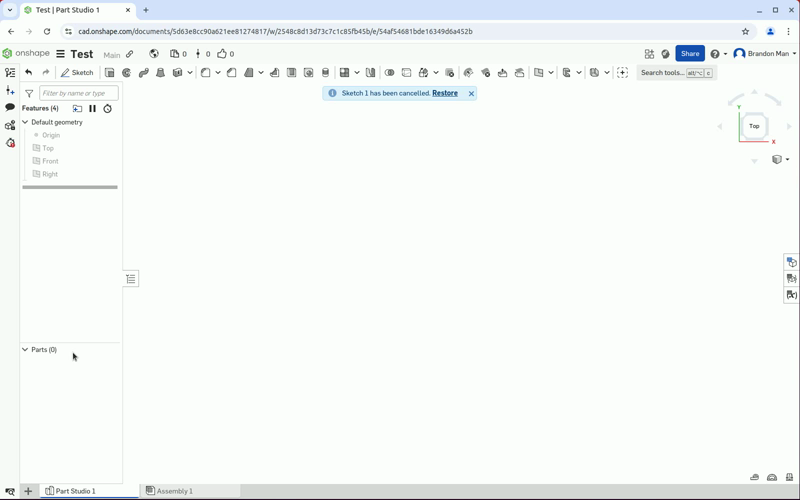
key(up)
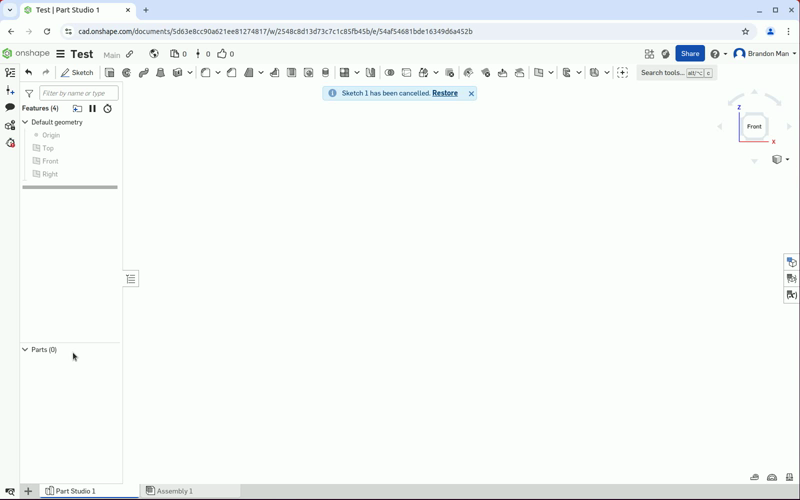
key_up(shift)
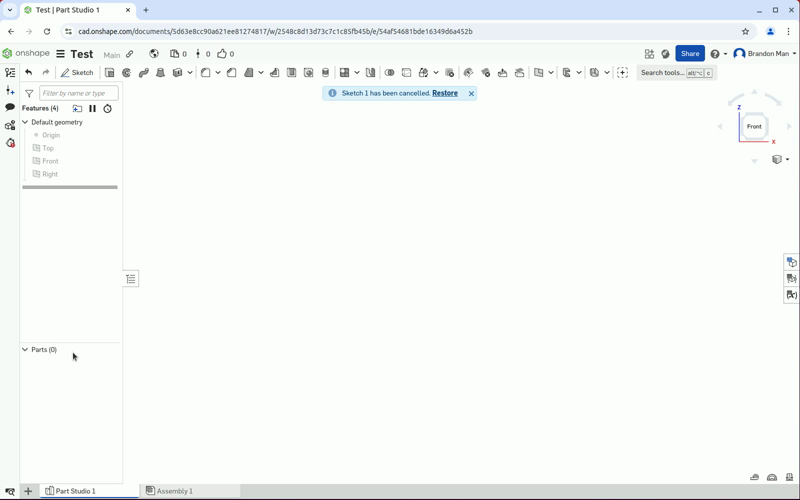
key(space)
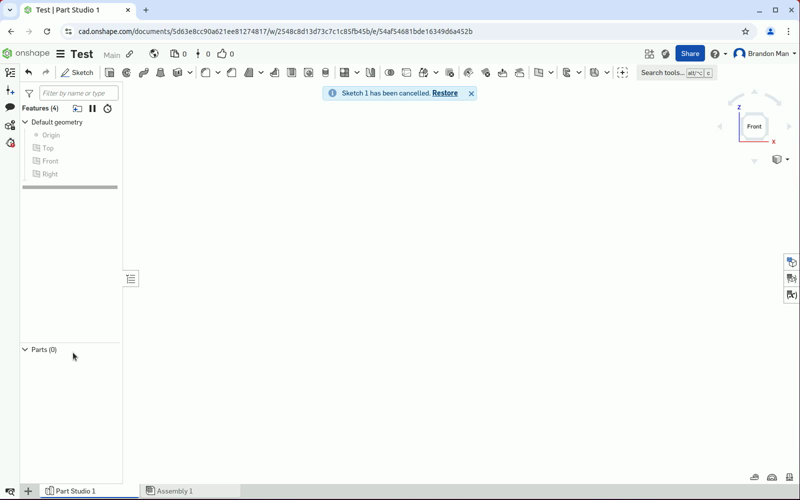
key_down(shift)
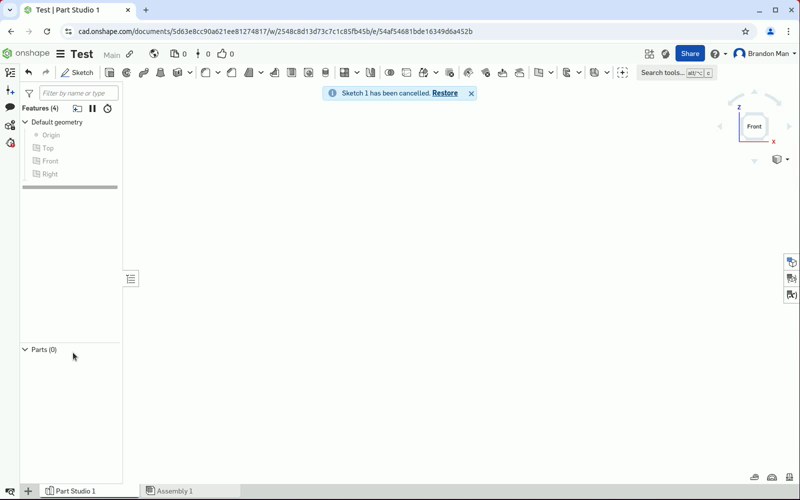
key(left)
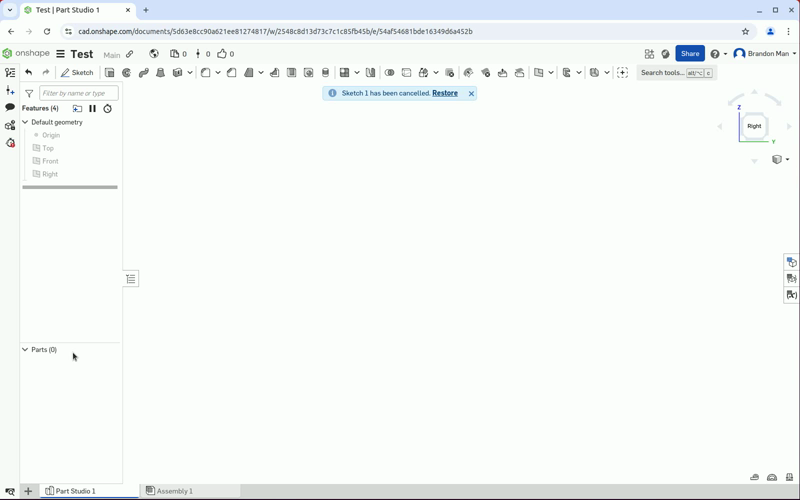
key_up(shift)
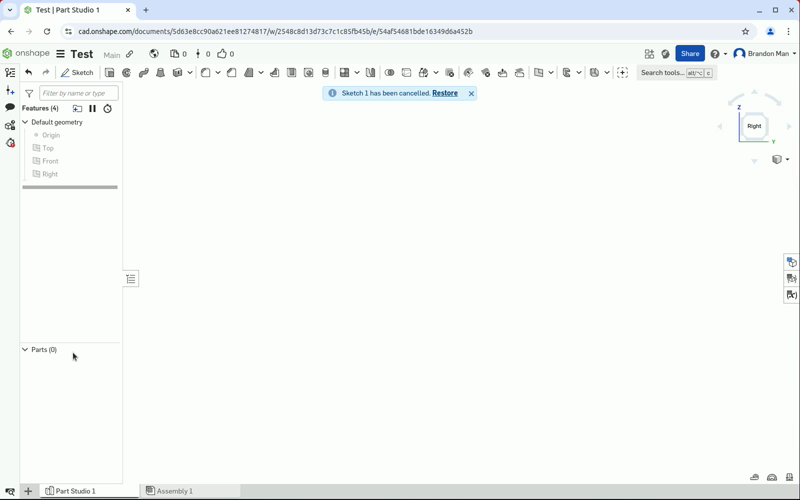
mouse_move(73, 352)
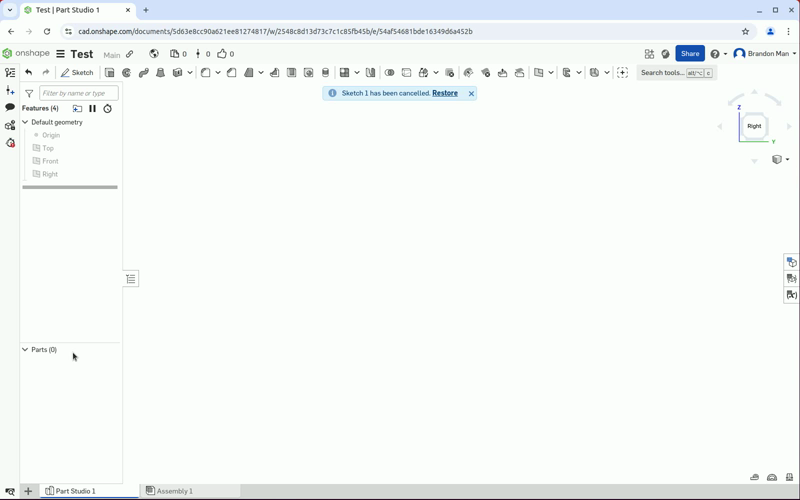
key(shift+y)
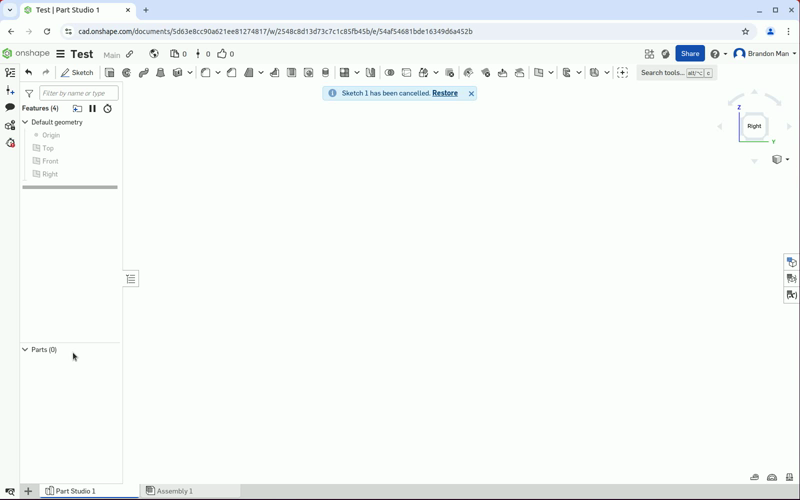
key(shift+s)
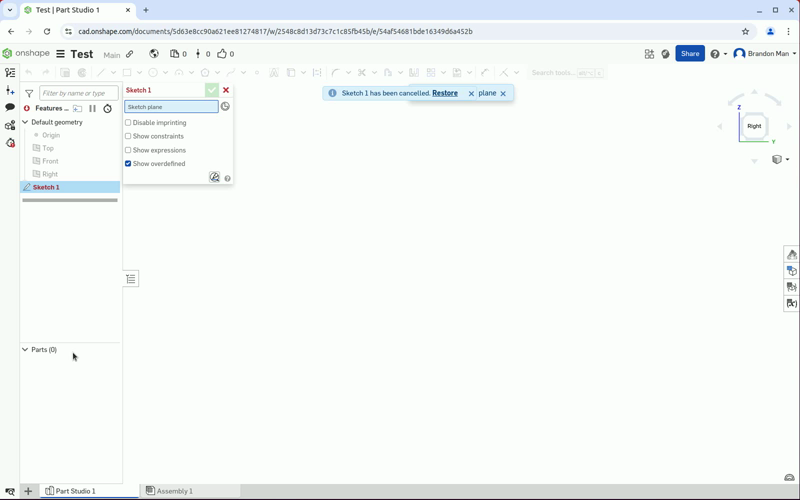
mouse_move(73, 176)
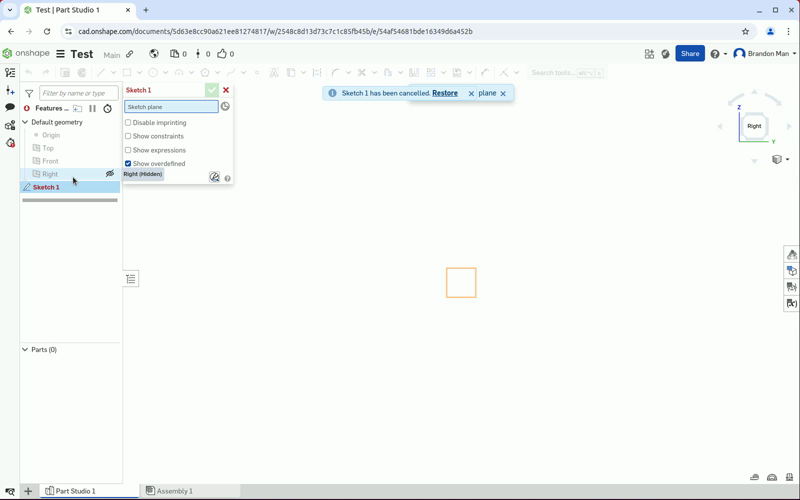
click(73, 176)
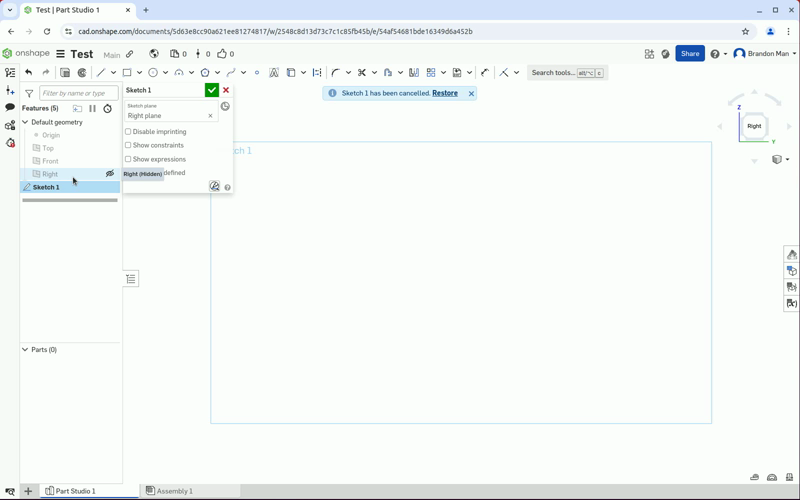
mouse_move(73, 352)
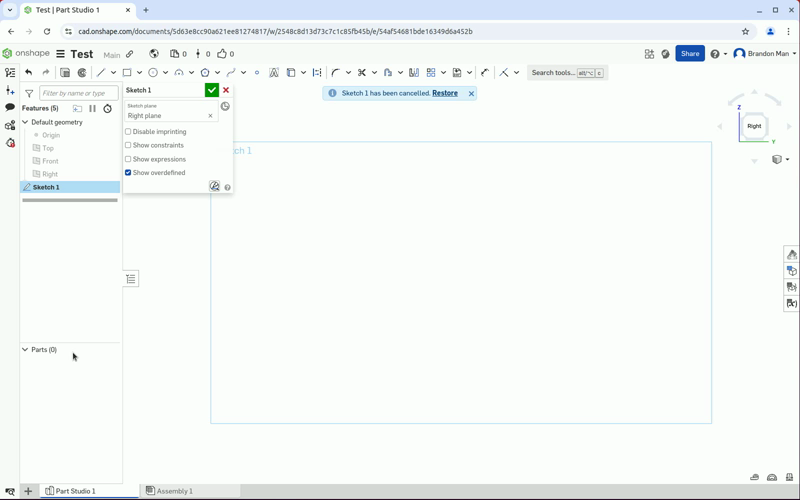
key(y)
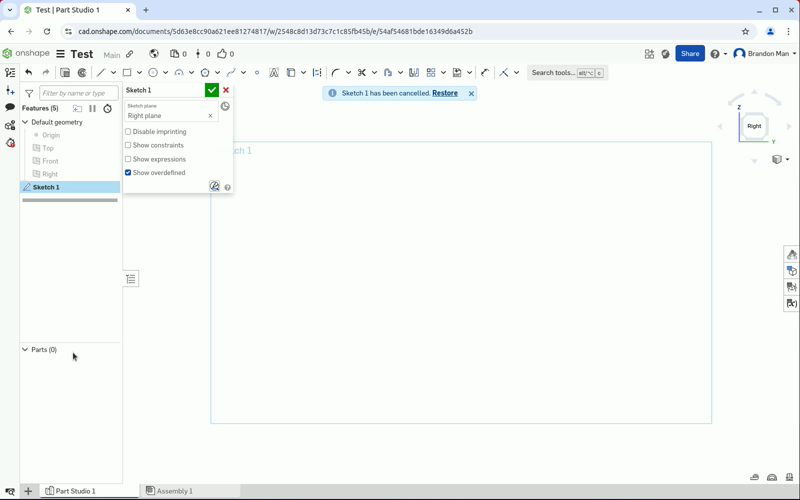
key(l)
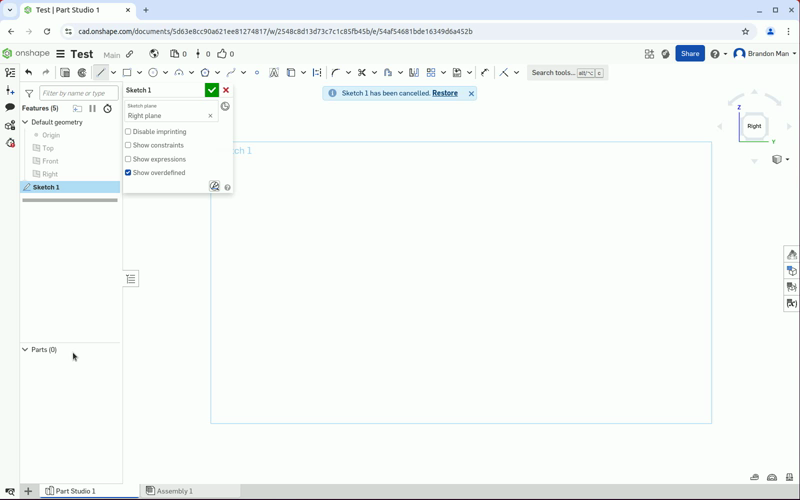
key_down(shift)
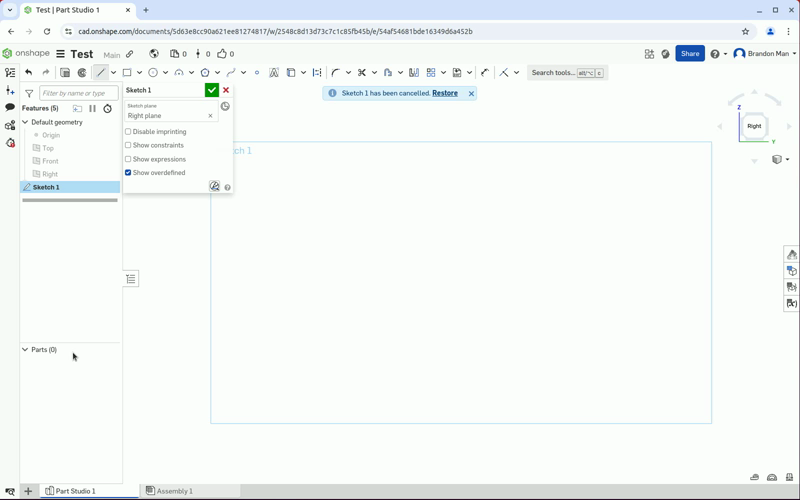
mouse_move(460, 282)
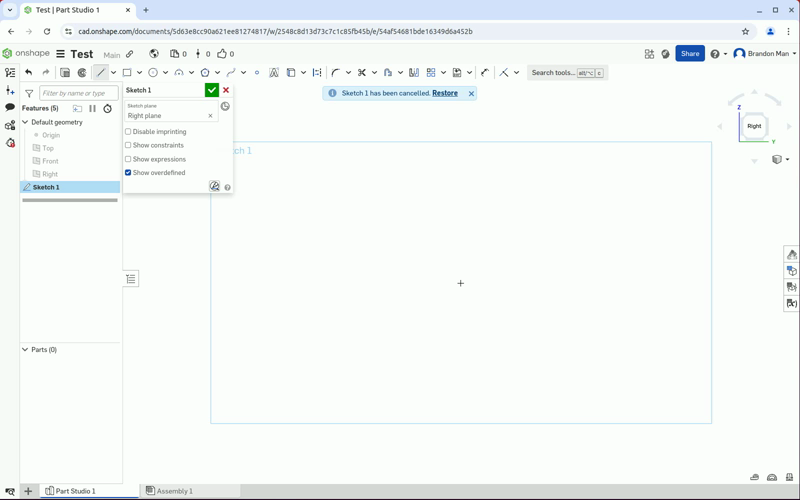
click(460, 282)
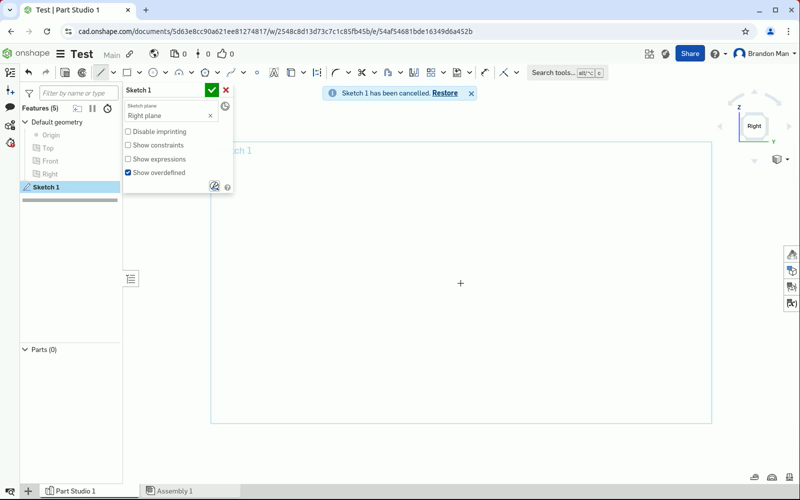
key_up(shift)
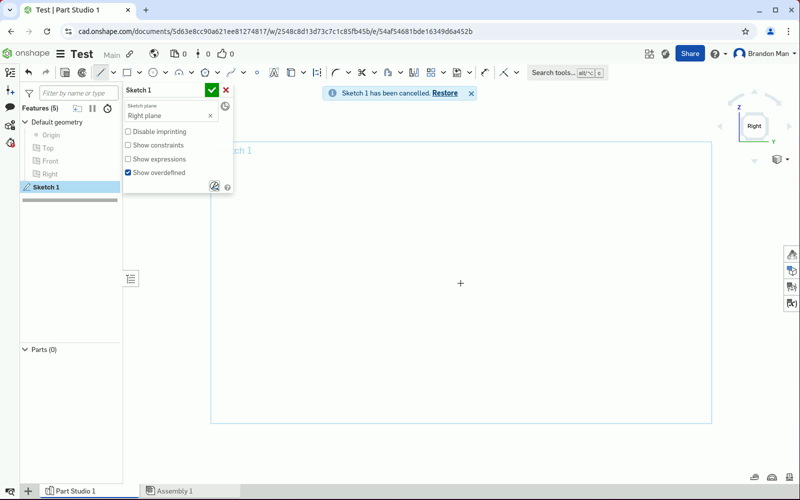
key_down(shift)
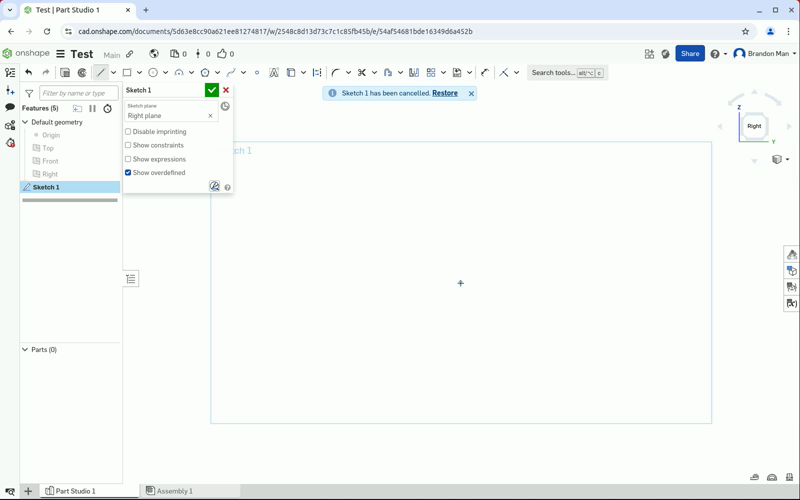
mouse_move(536, 282)
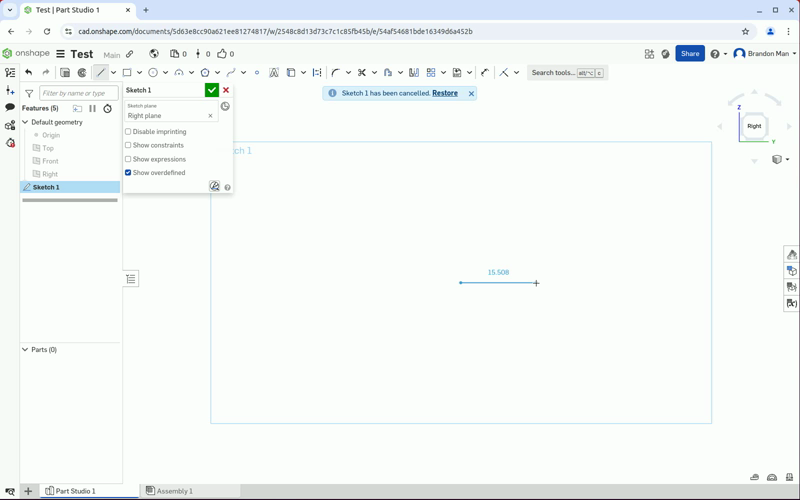
click(536, 282)
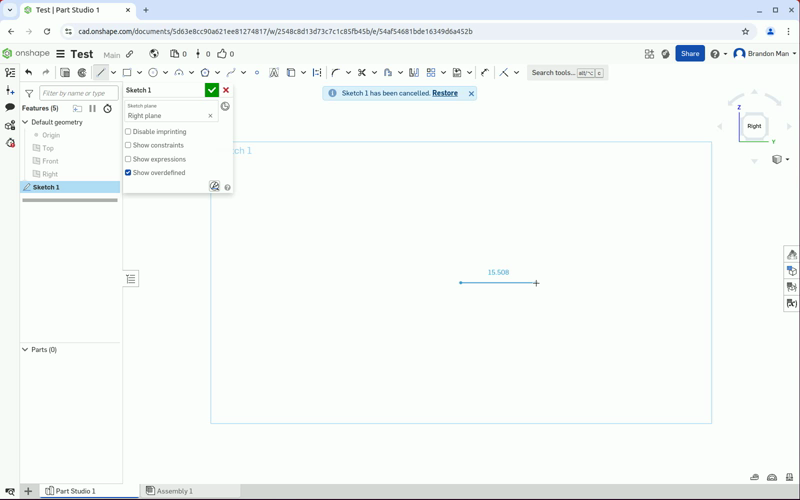
key_up(shift)
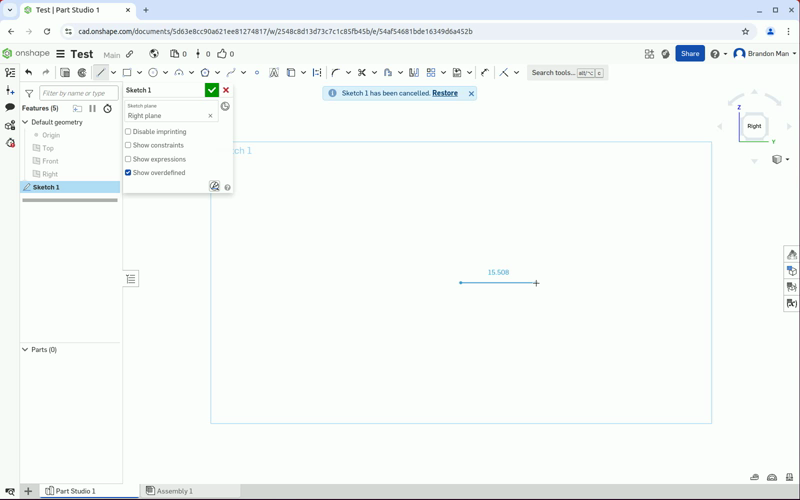
key_down(shift)
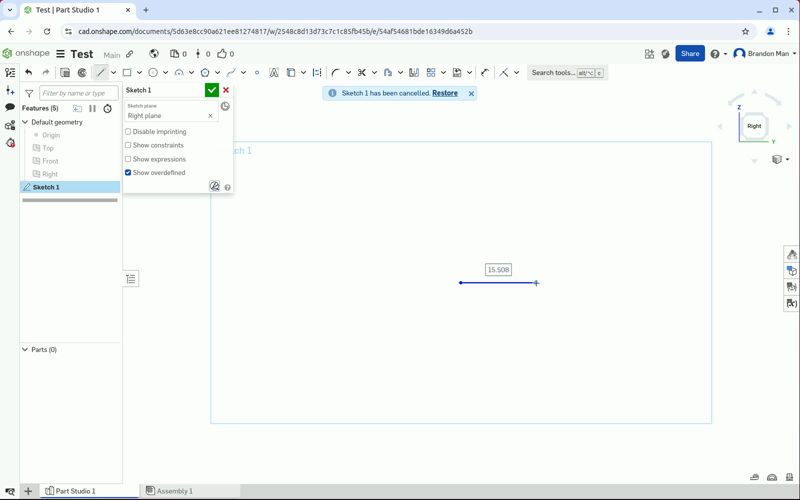
mouse_move(566, 282)
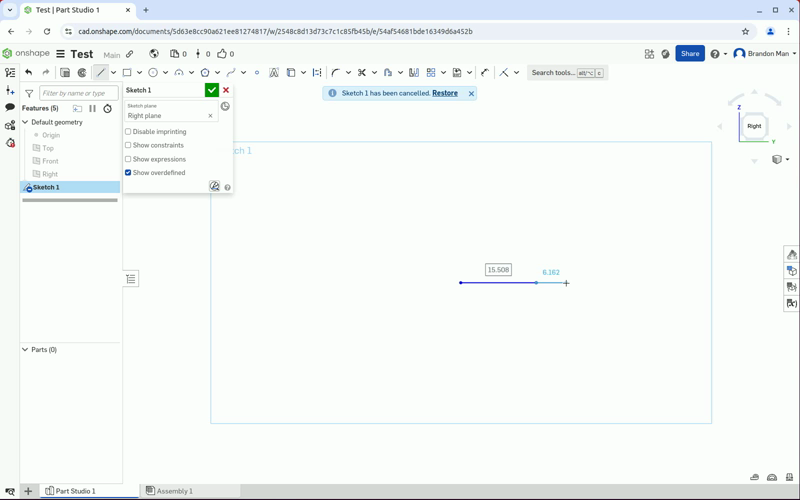
mouse_move(536, 244)
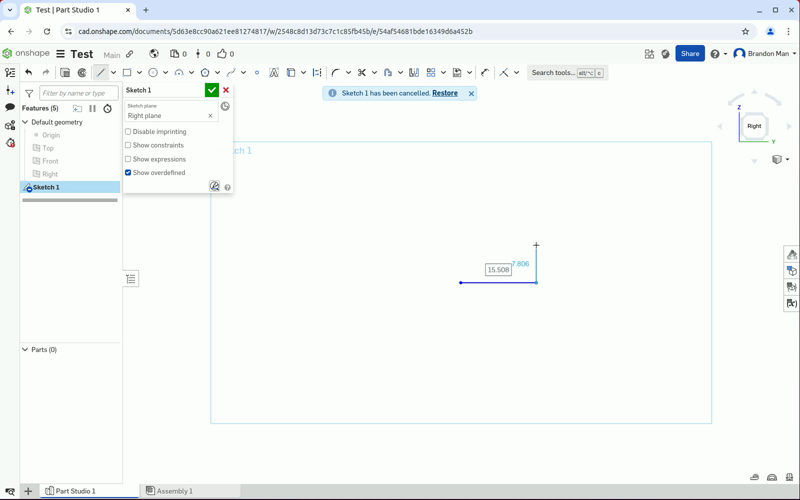
click(536, 244)
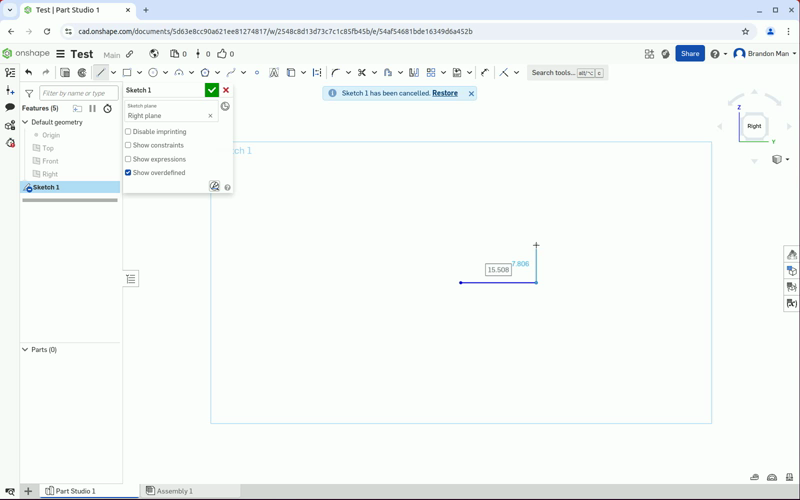
key_up(shift)
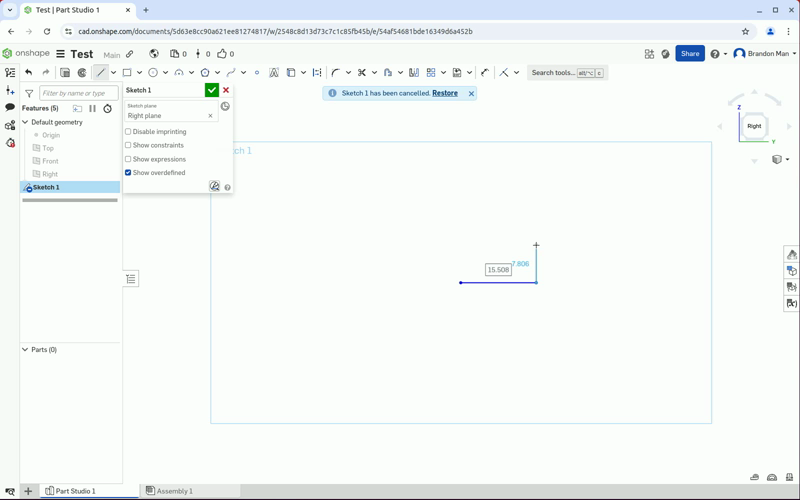
key(esc)
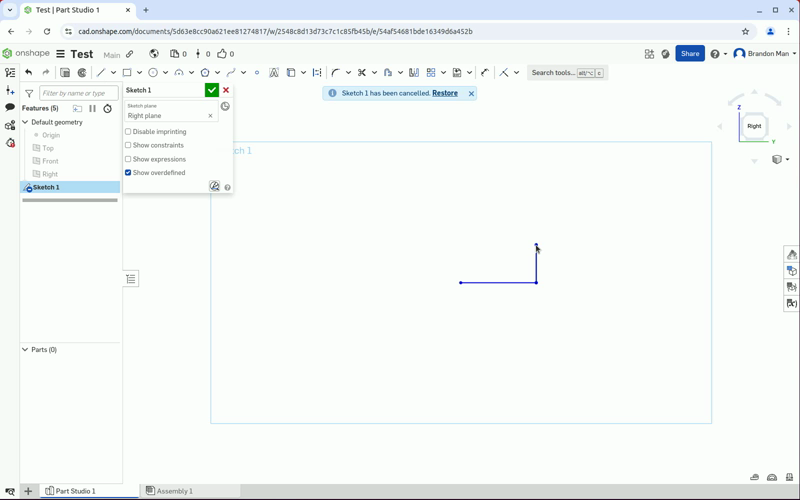
key(a)
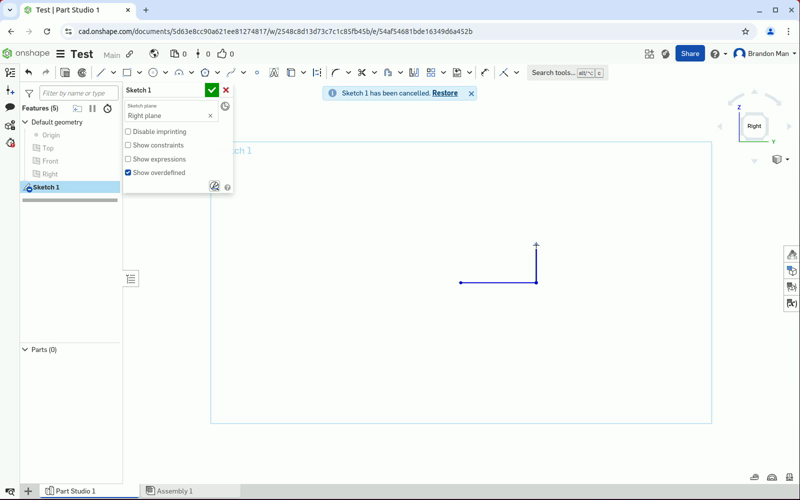
mouse_move(536, 244)
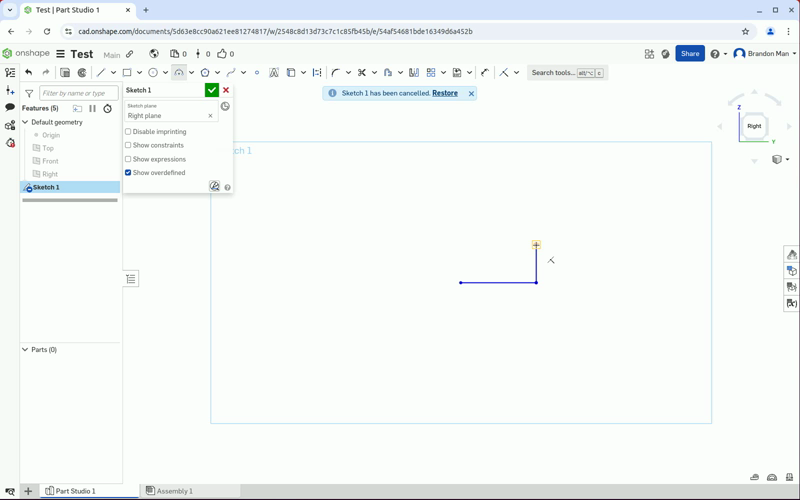
click(536, 244)
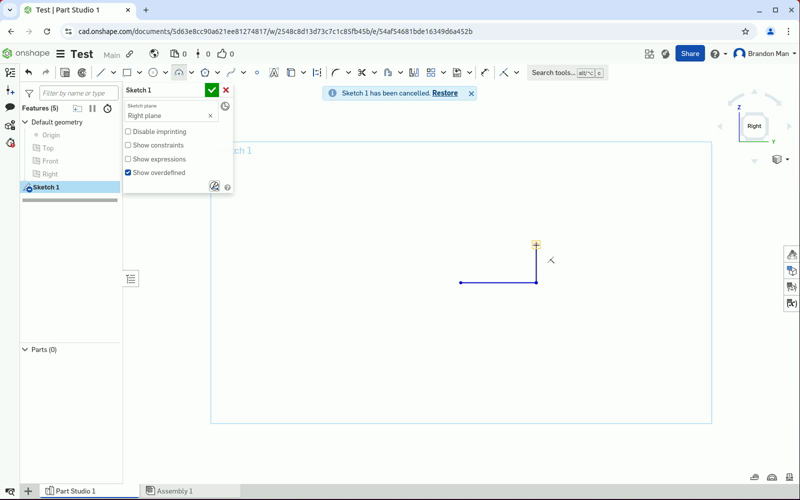
key_down(shift)
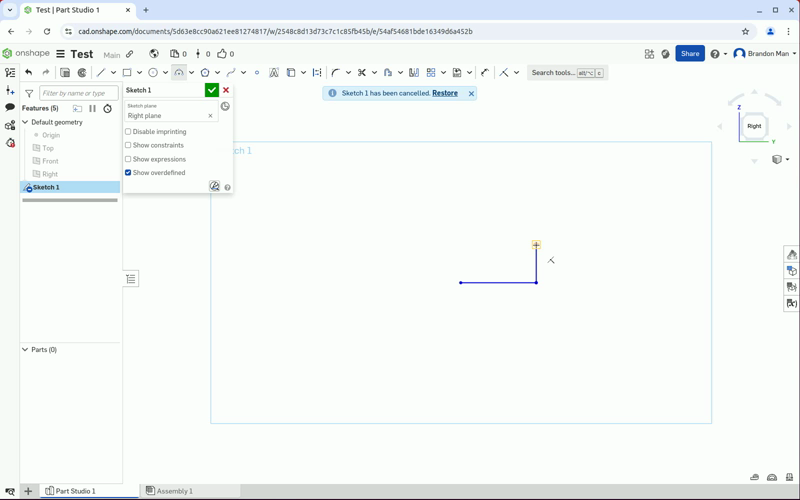
mouse_move(460, 244)
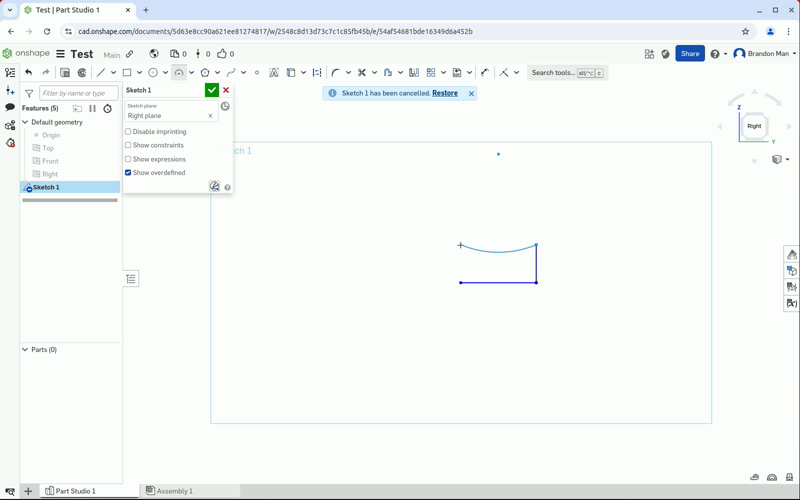
click(460, 244)
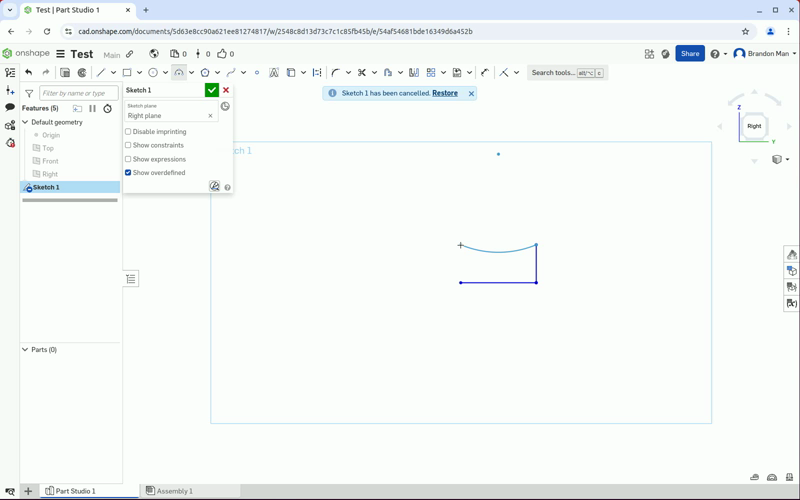
mouse_move(498, 207)
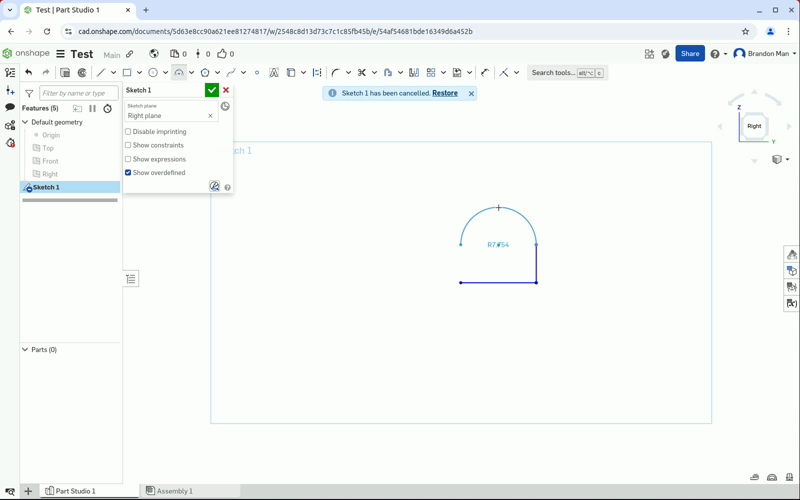
click(498, 207)
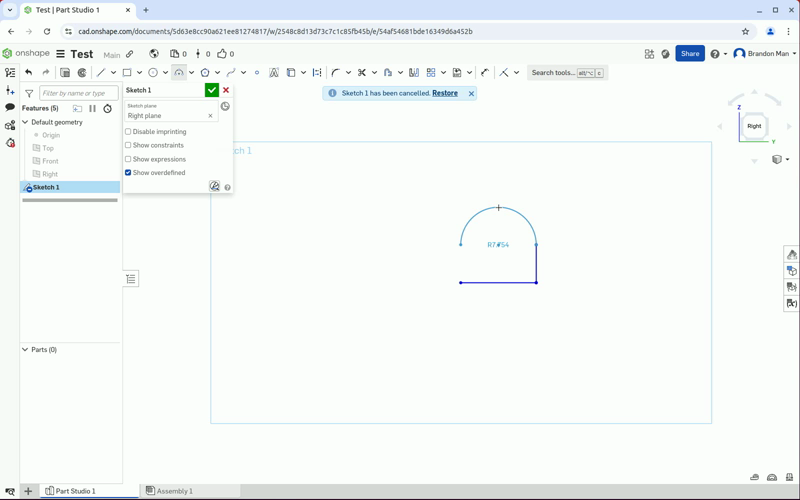
key_up(shift)
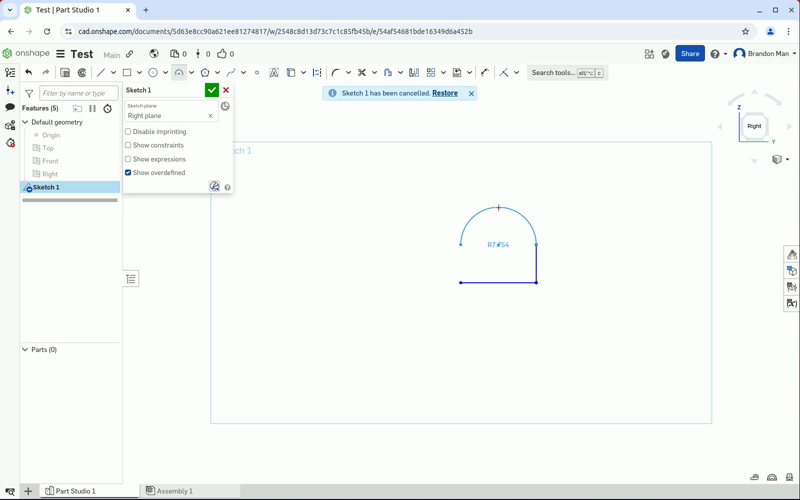
key(esc)
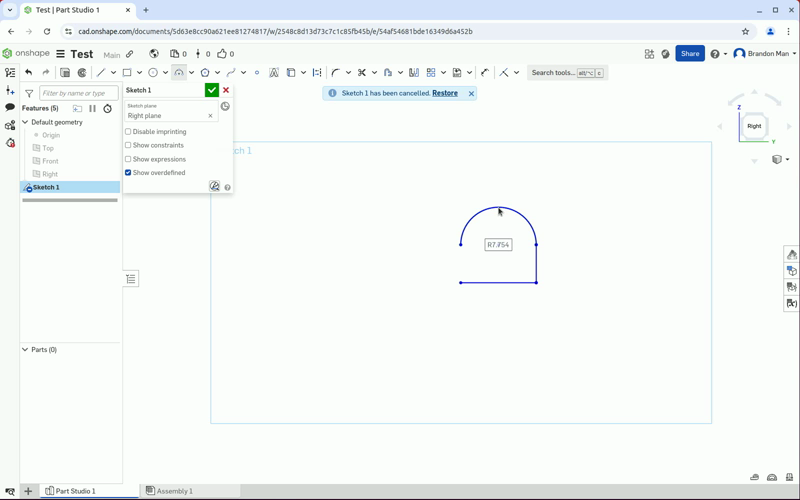
key(l)
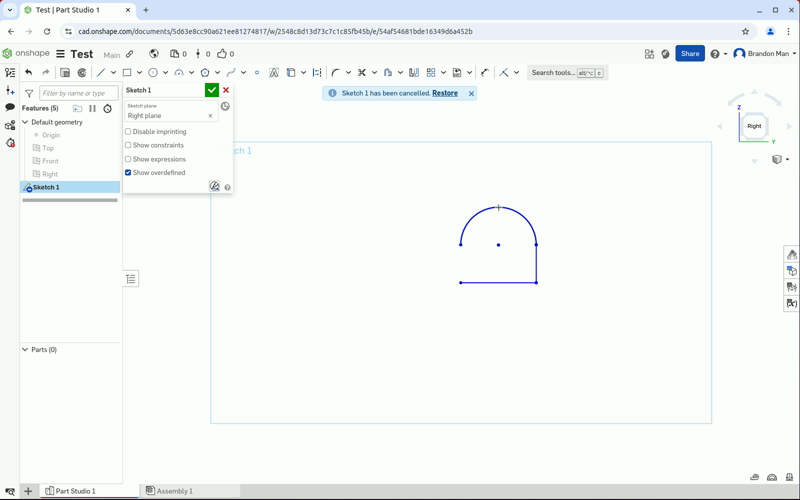
mouse_move(460, 244)
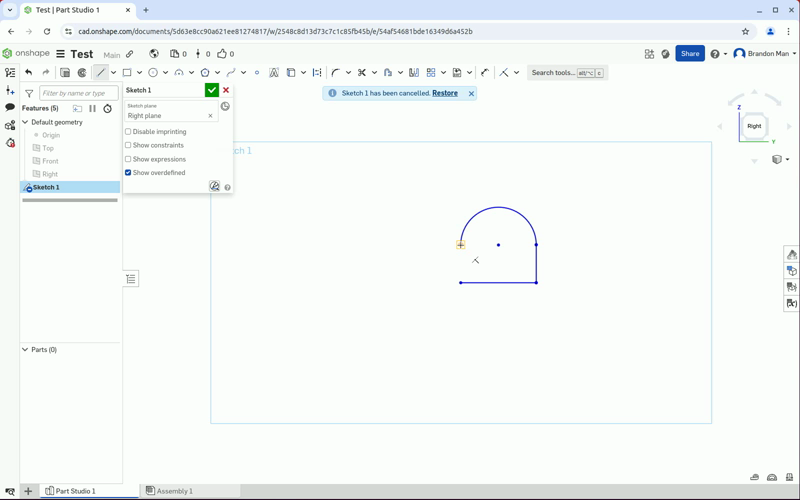
click(460, 244)
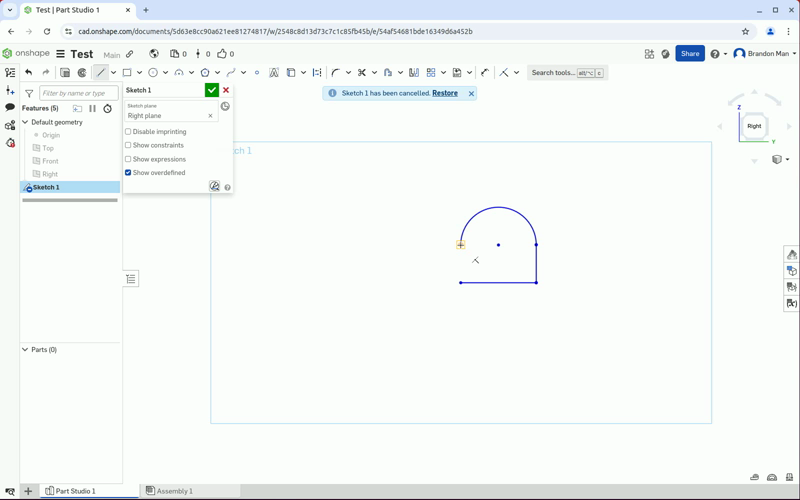
mouse_move(490, 244)
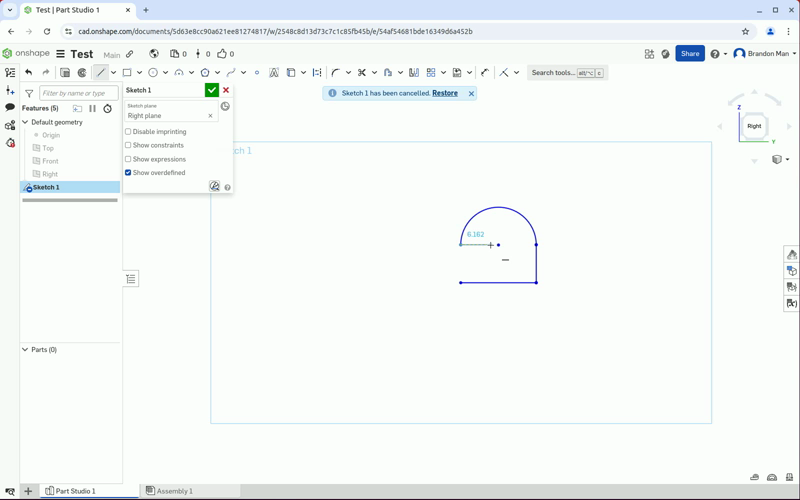
key_down(shift)
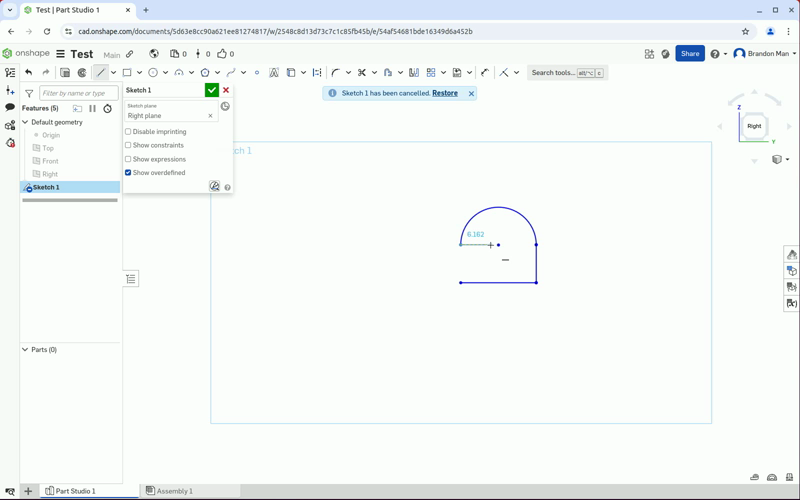
mouse_move(460, 282)
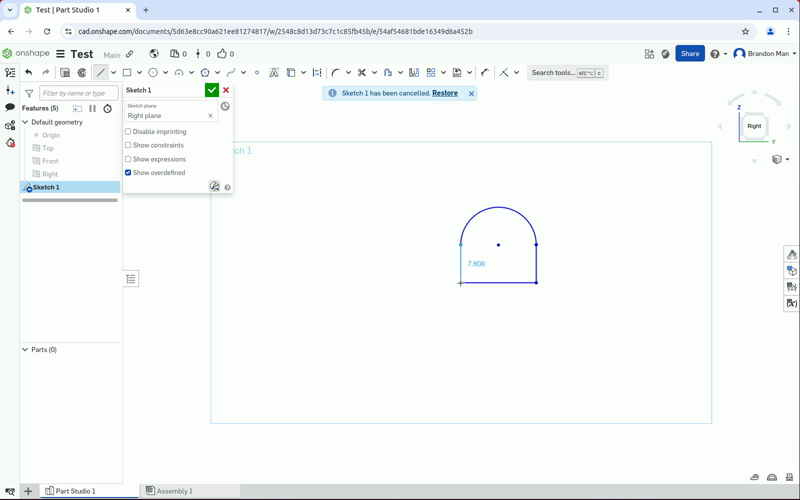
key_up(shift)
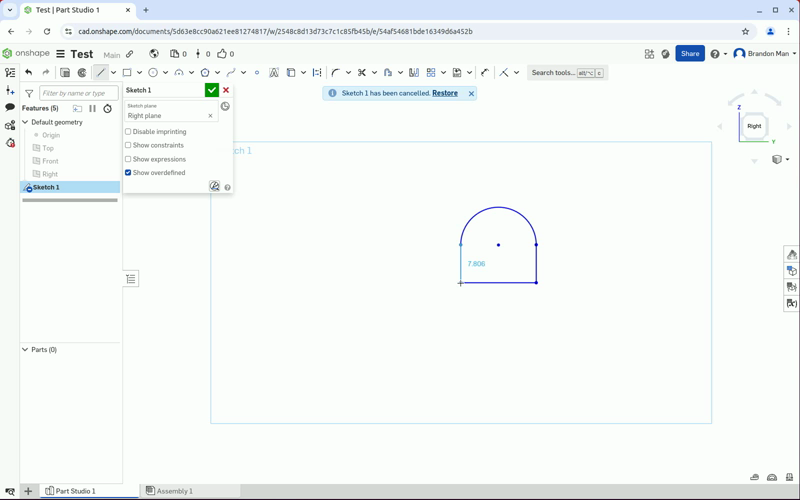
click(460, 282)
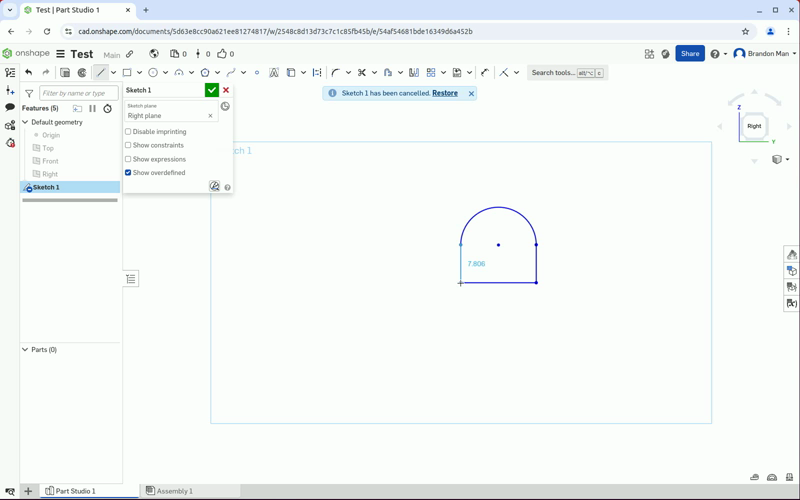
key(esc)
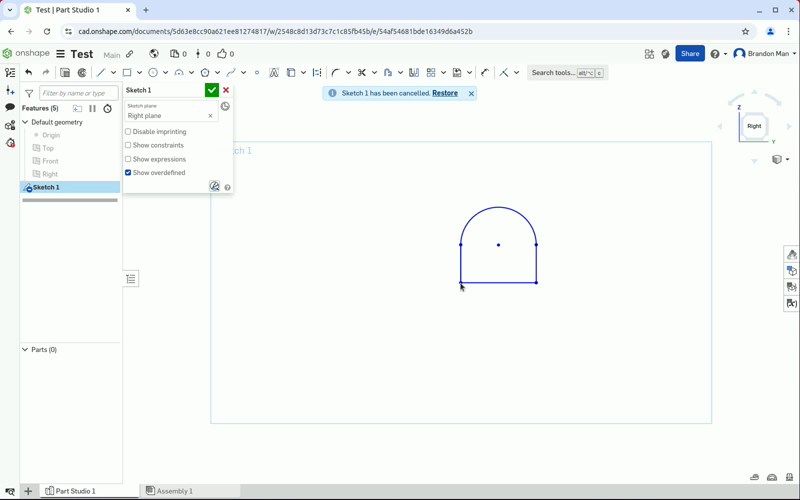
mouse_move(466, 265)
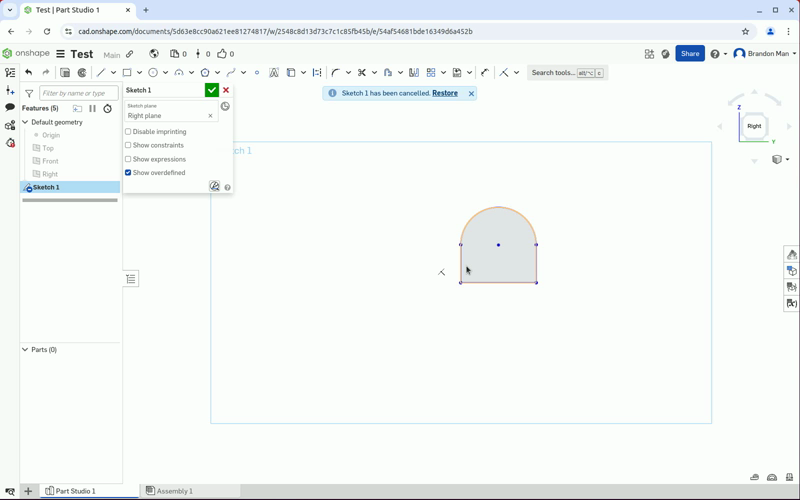
click(466, 265)
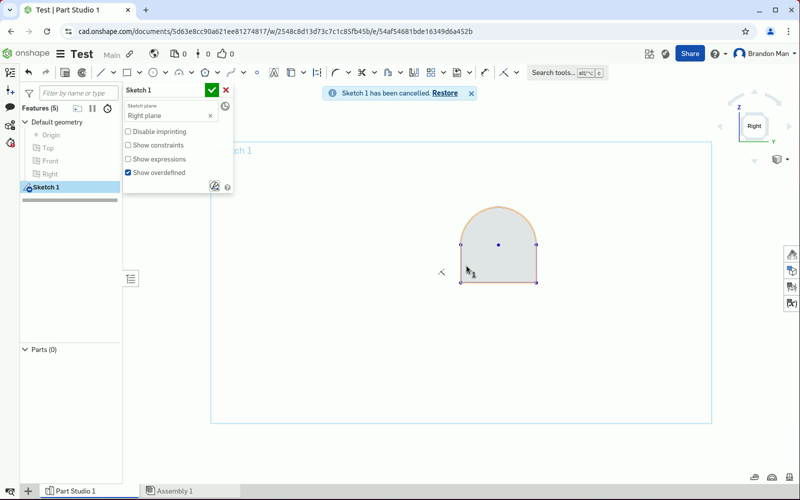
mouse_move(73, 352)
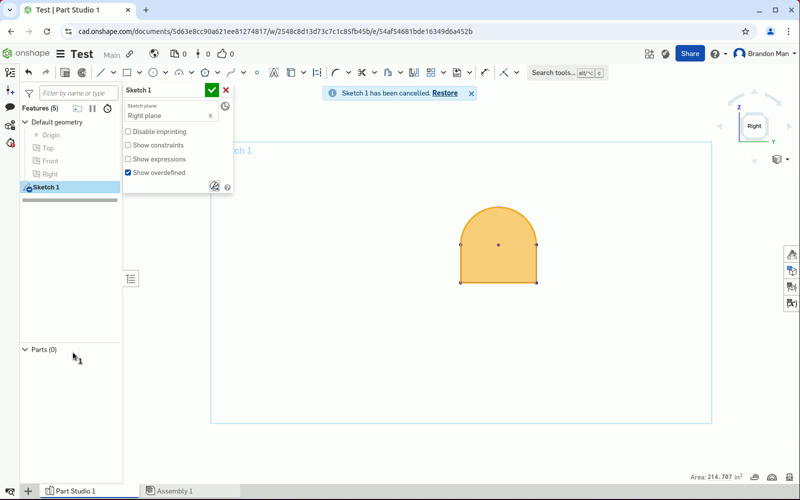
key(shift+y)
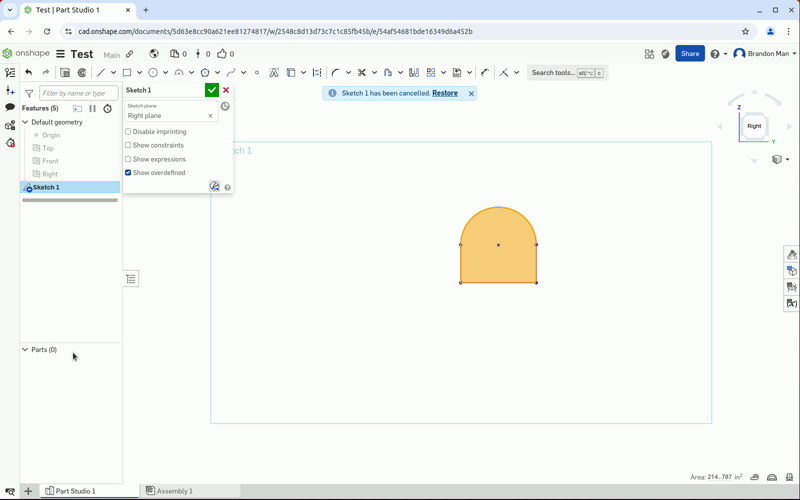
key(shift+e)
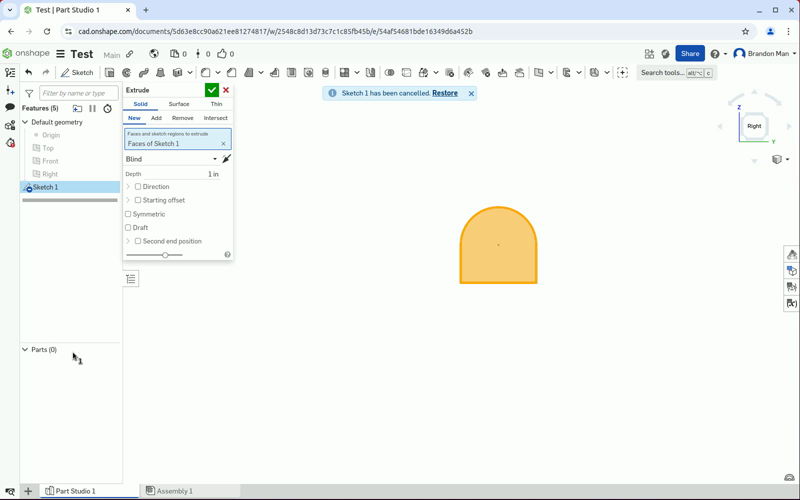
mouse_move(143, 106)
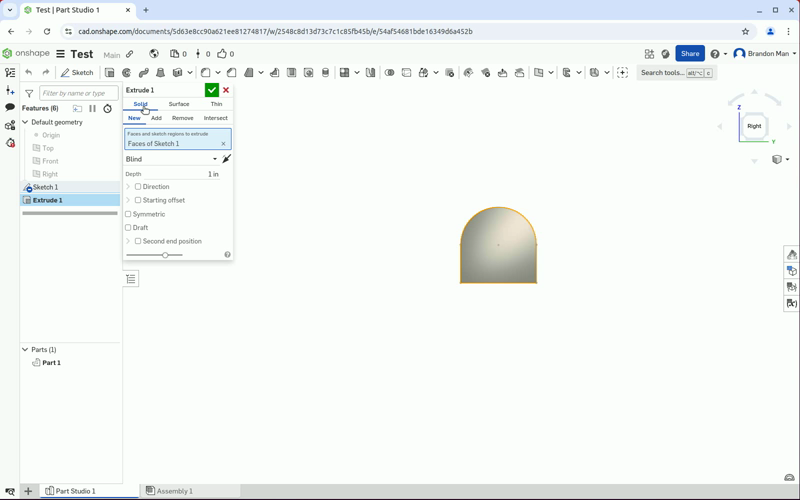
click(143, 106)
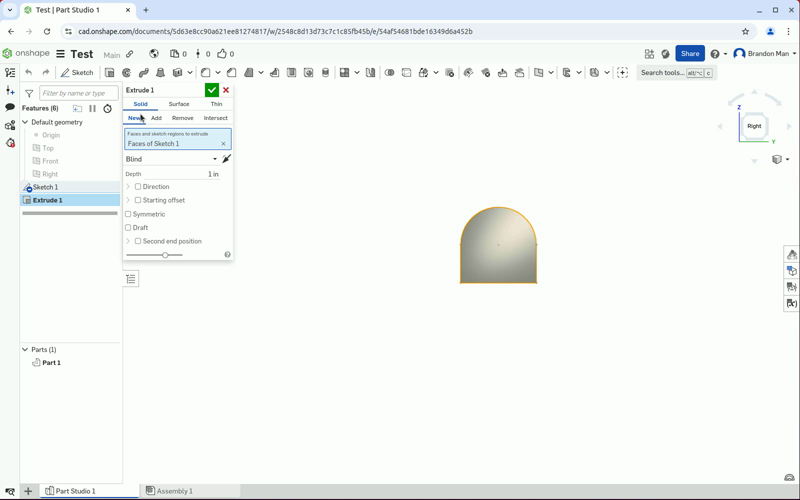
mouse_move(137, 120)
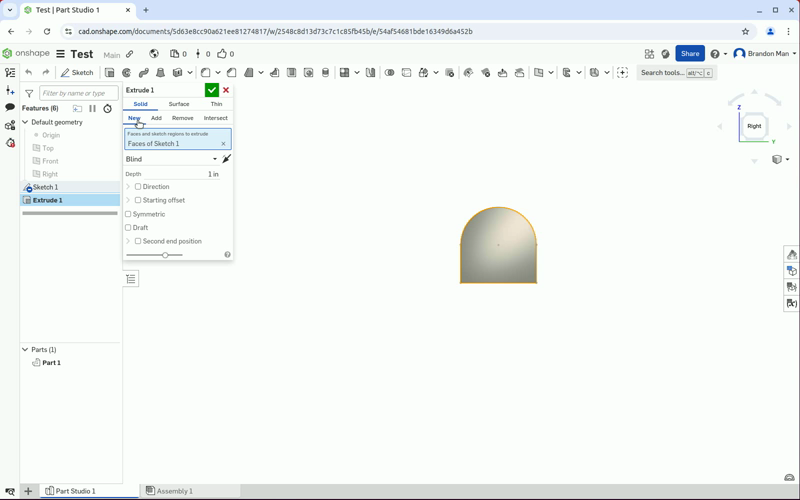
click(137, 120)
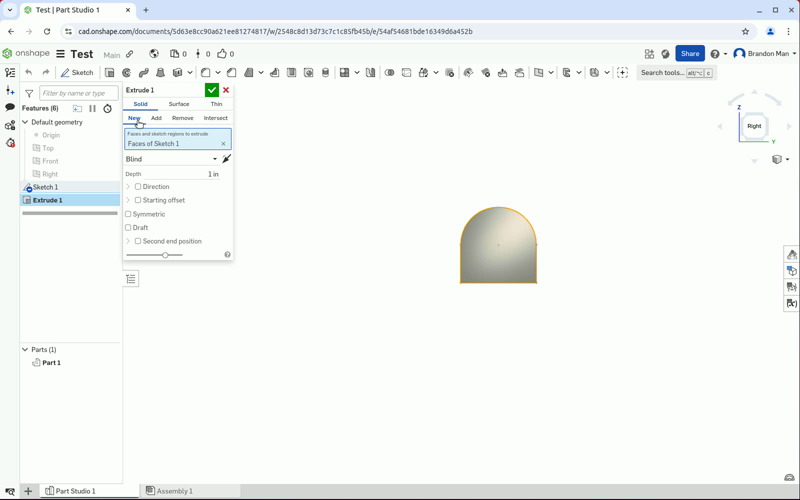
key(tab, 4)
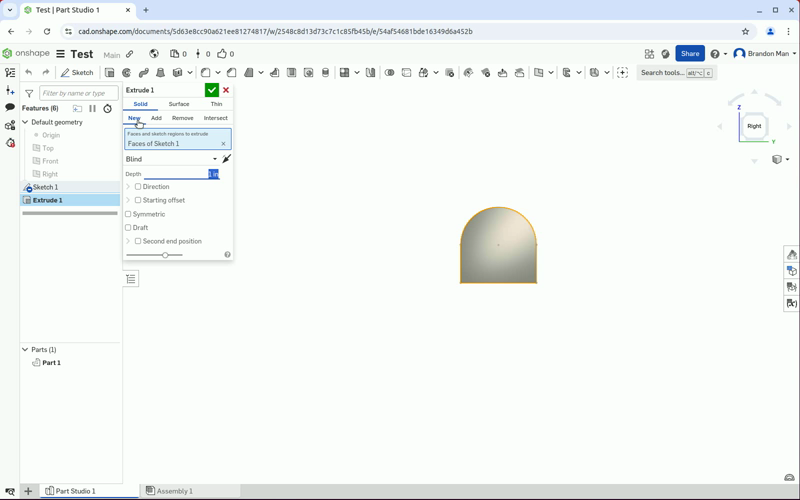
text(7.703)
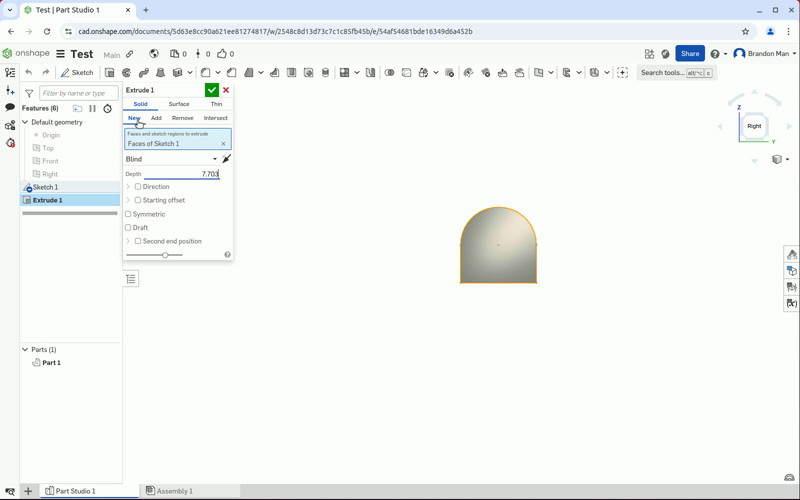
key(enter)
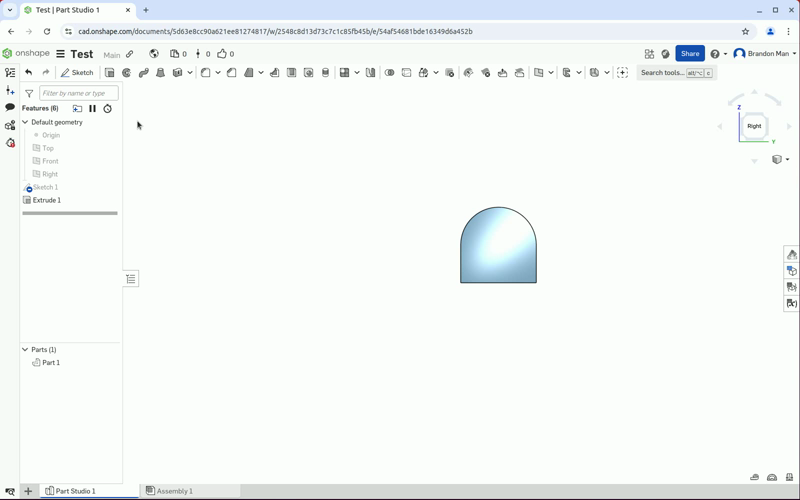
key(shift+h)
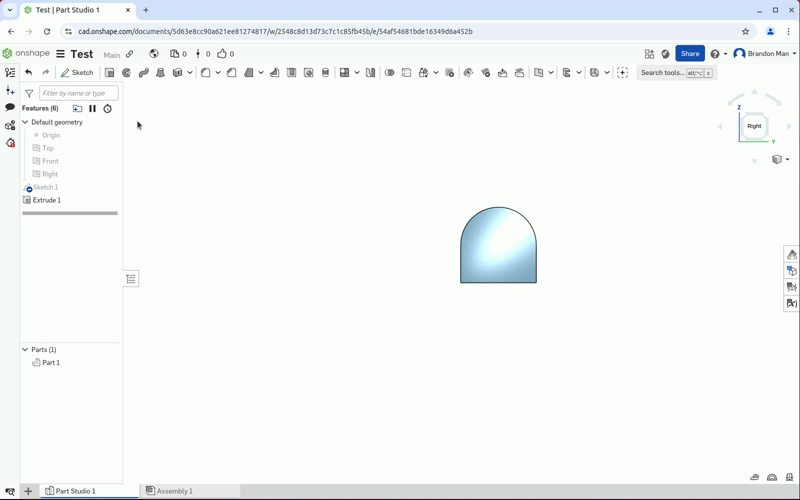
key(shift+h)
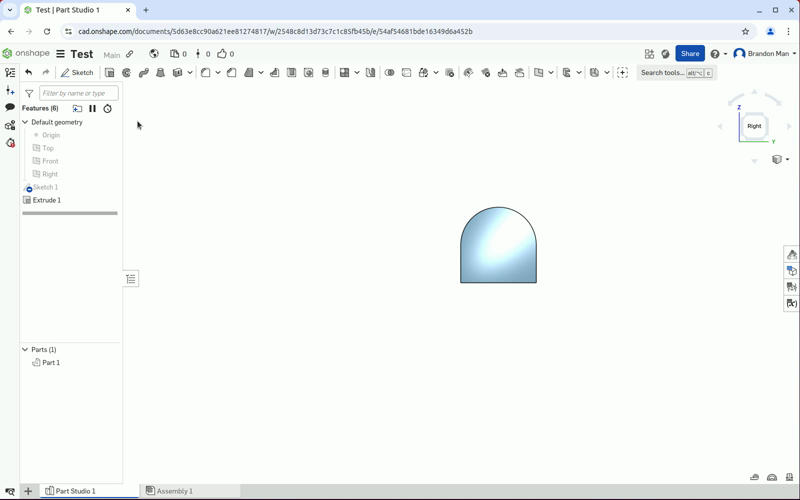
mouse_move(73, 189)
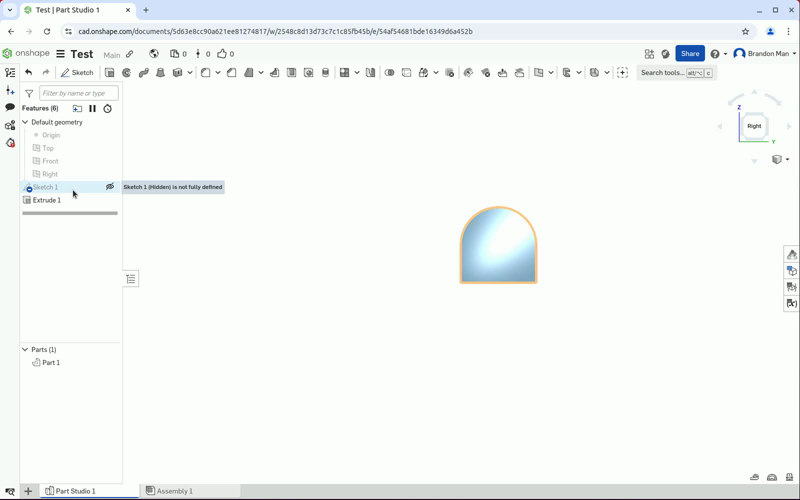
click(73, 189)
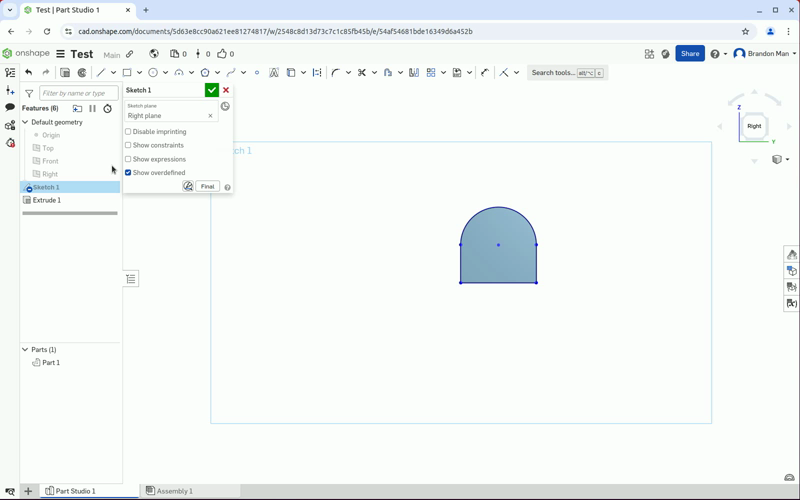
mouse_move(229, 92)
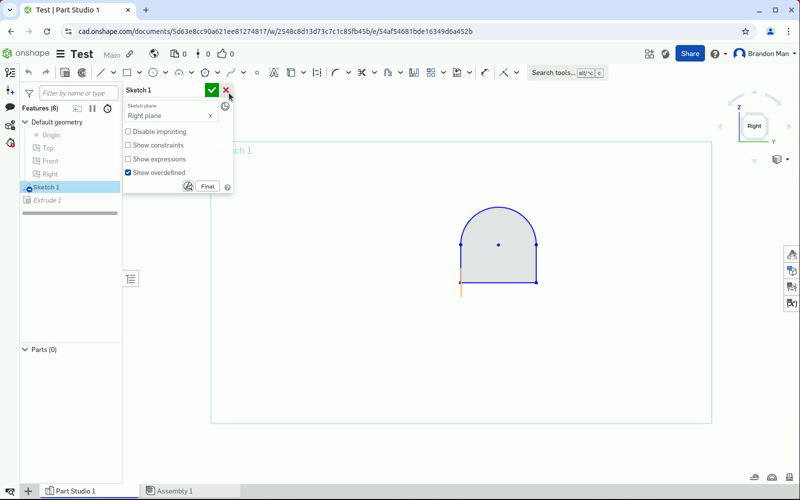
click(229, 92)
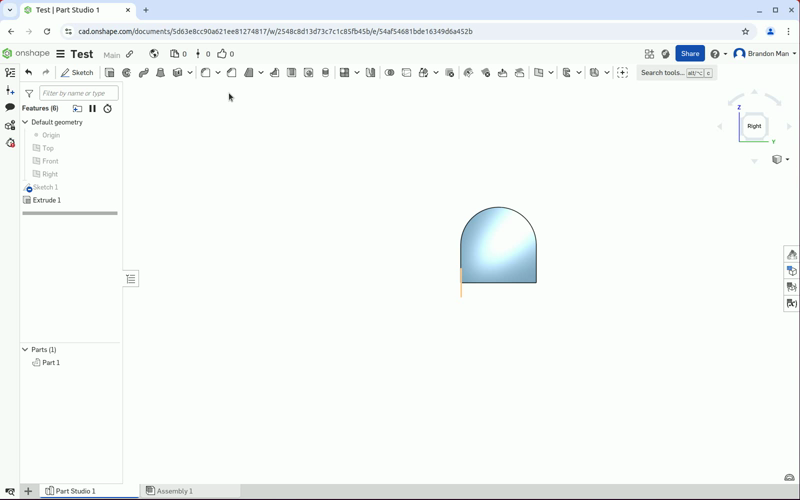
mouse_move(541, 75)
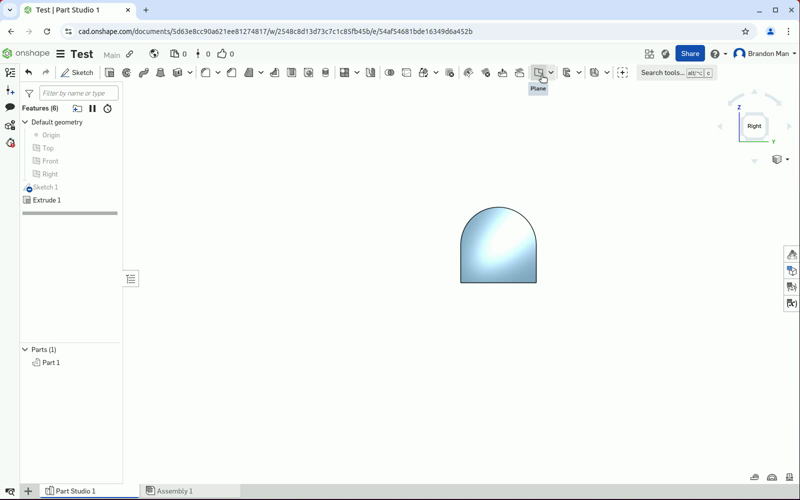
click(541, 75)
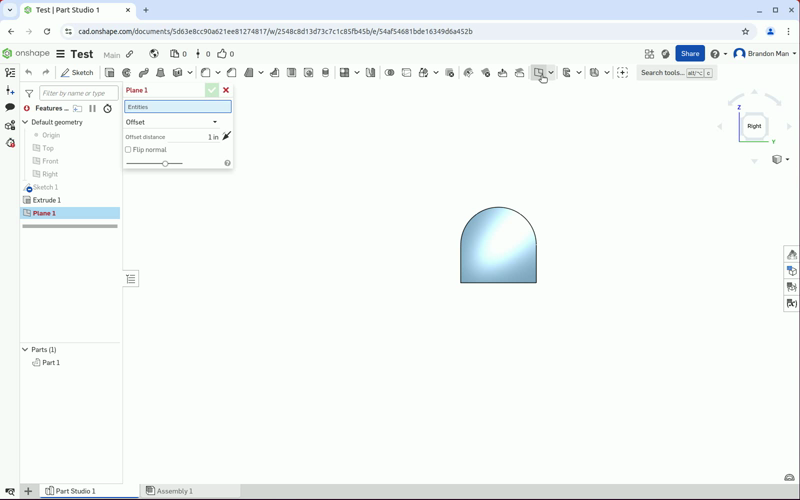
mouse_move(73, 176)
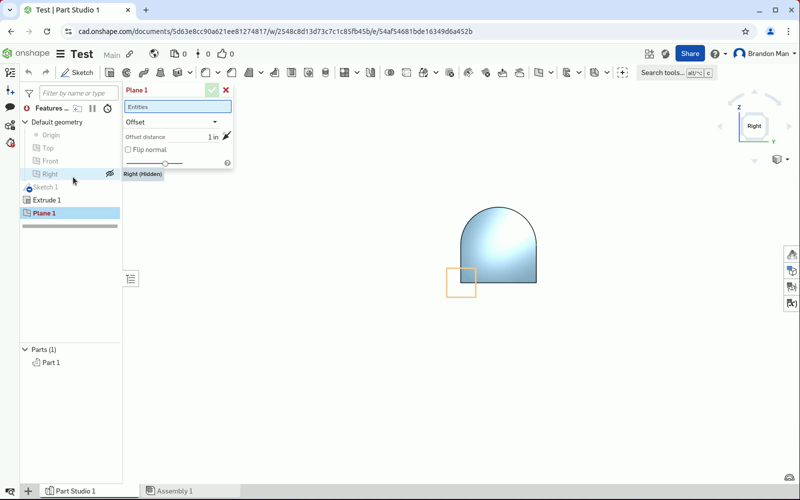
click(73, 176)
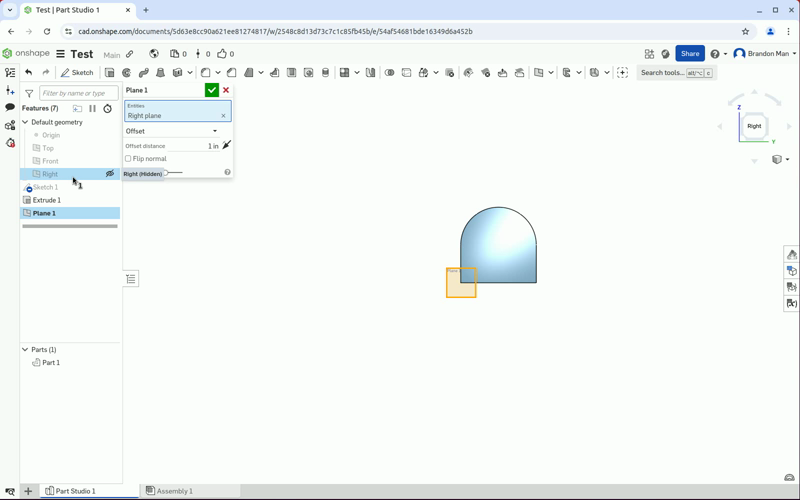
key(tab, 2)
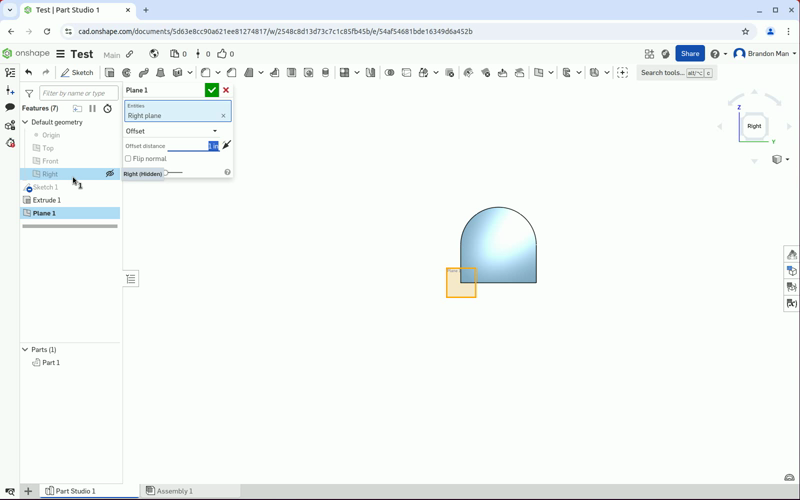
text(7.703)
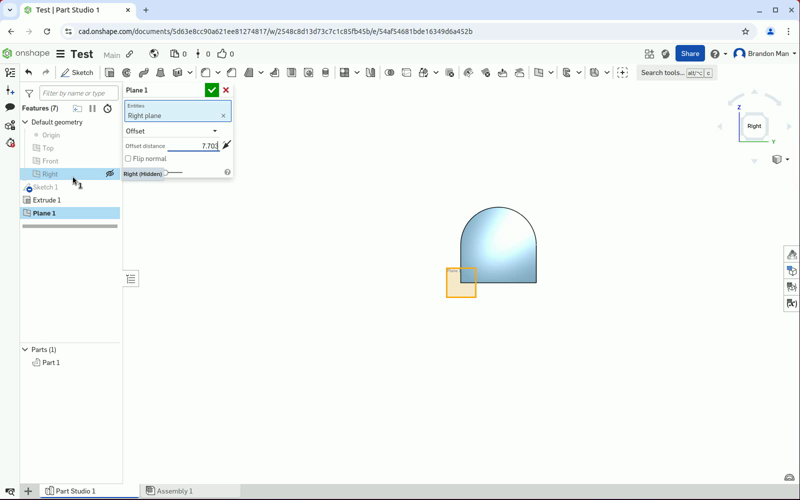
key(enter, 2)
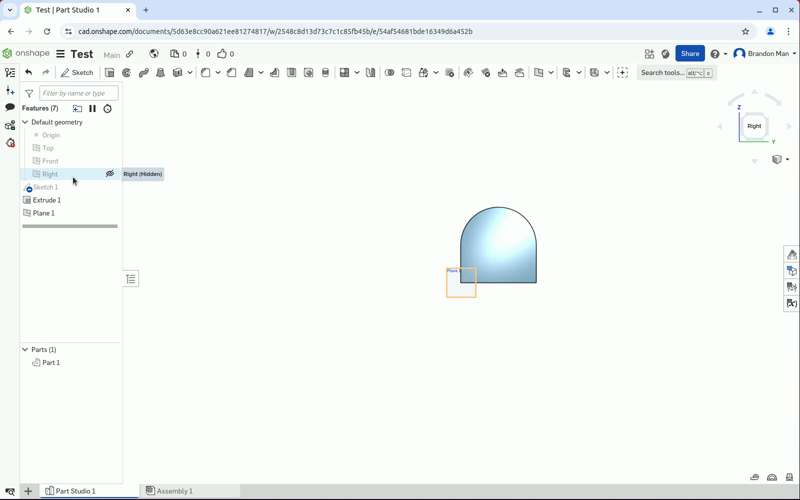
key(shift+s)
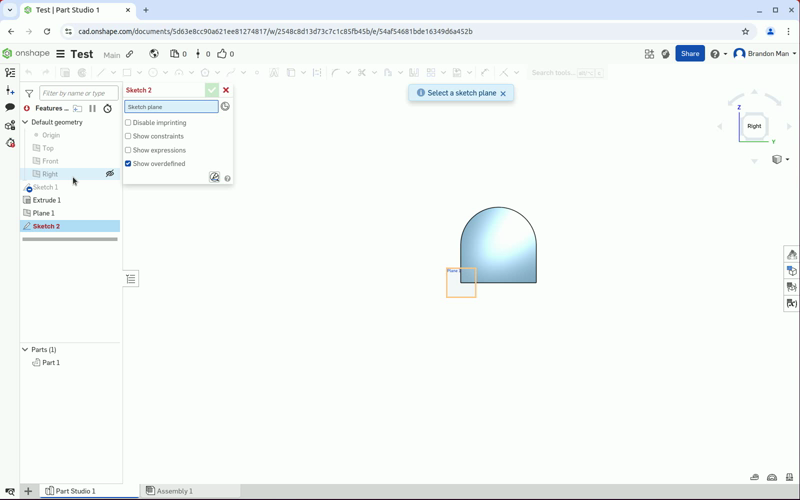
mouse_move(73, 215)
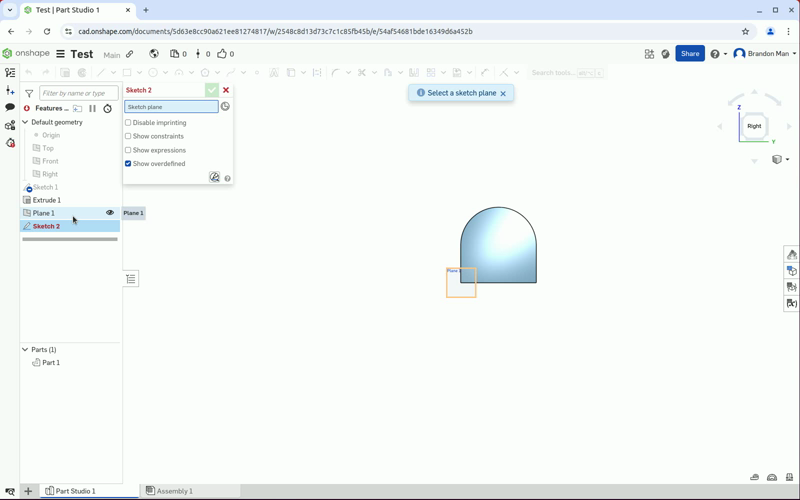
click(73, 215)
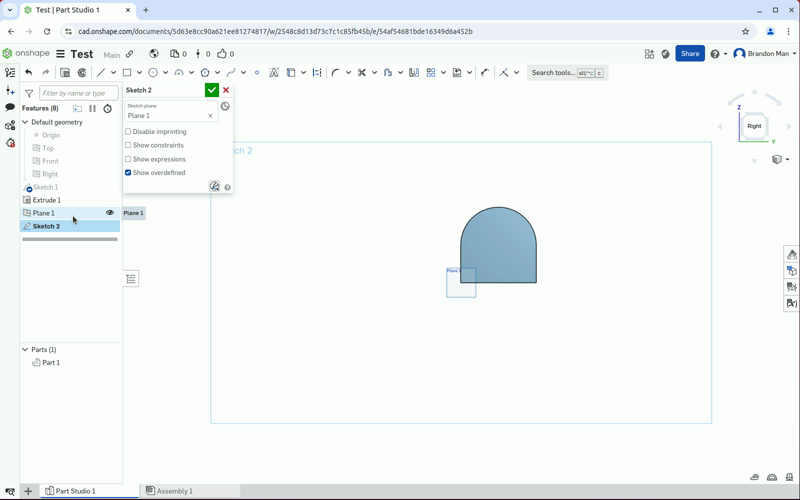
mouse_move(73, 352)
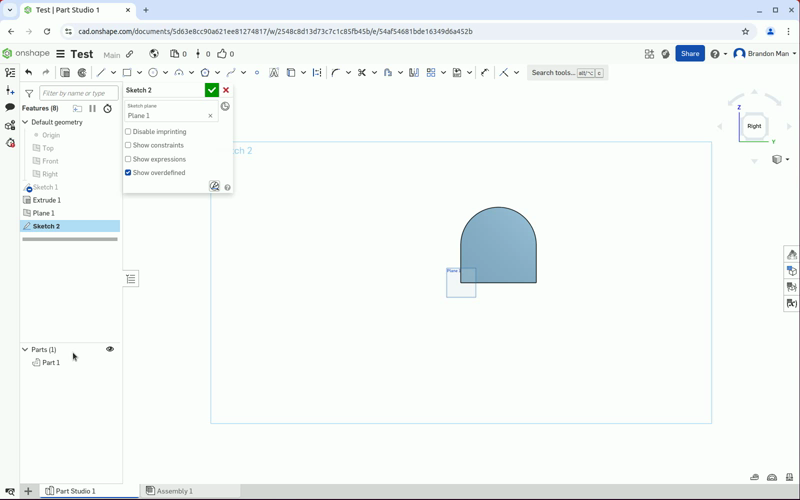
key(y)
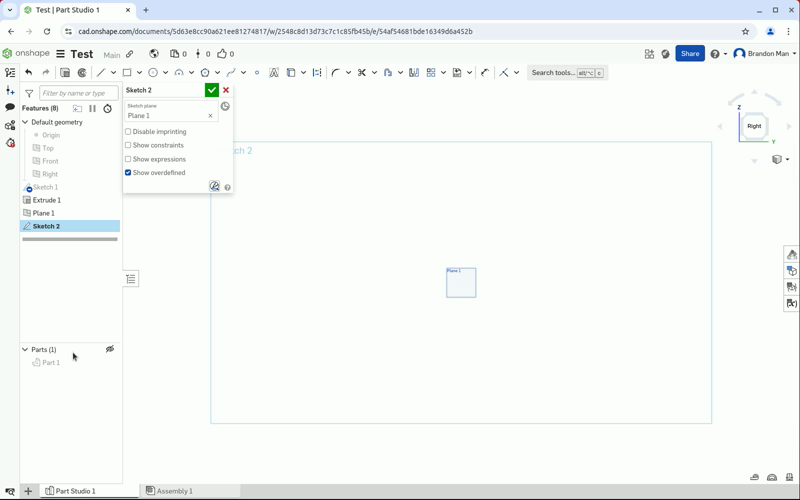
key(l)
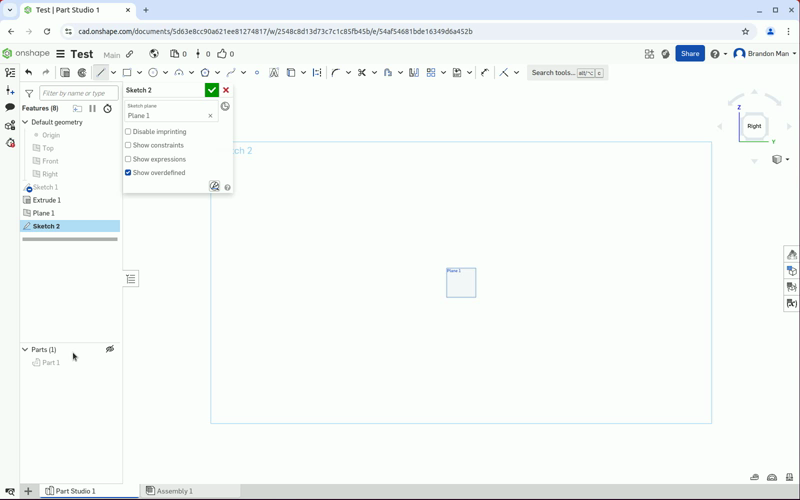
key_down(shift)
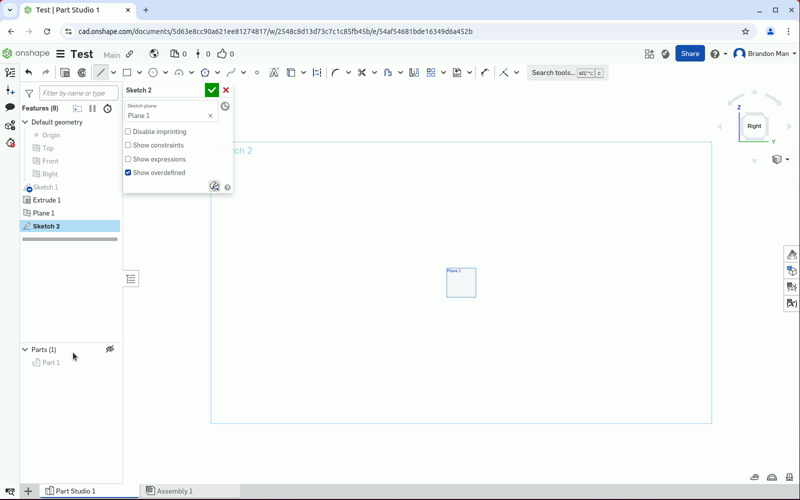
mouse_move(460, 282)
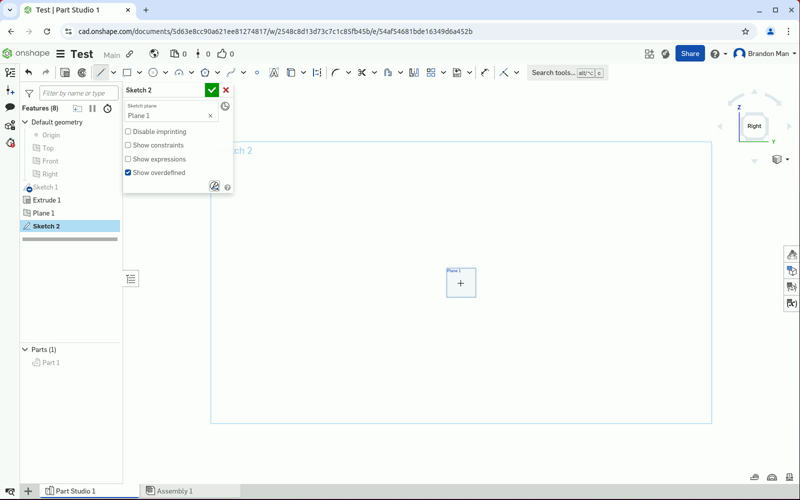
click(460, 282)
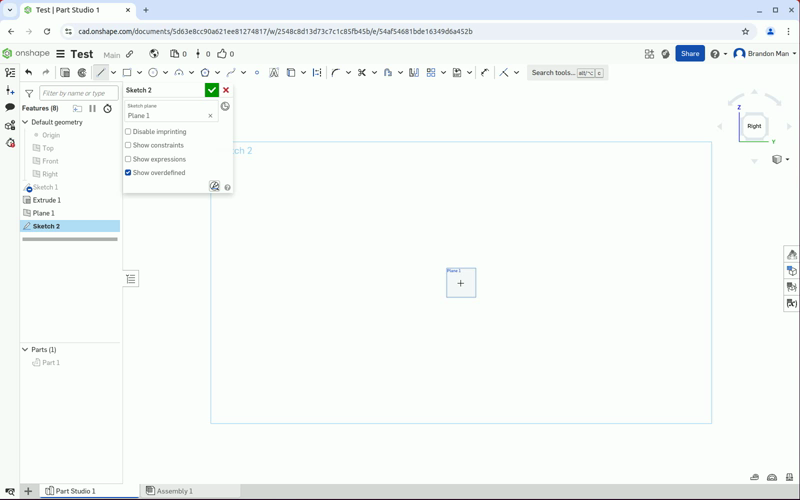
key_up(shift)
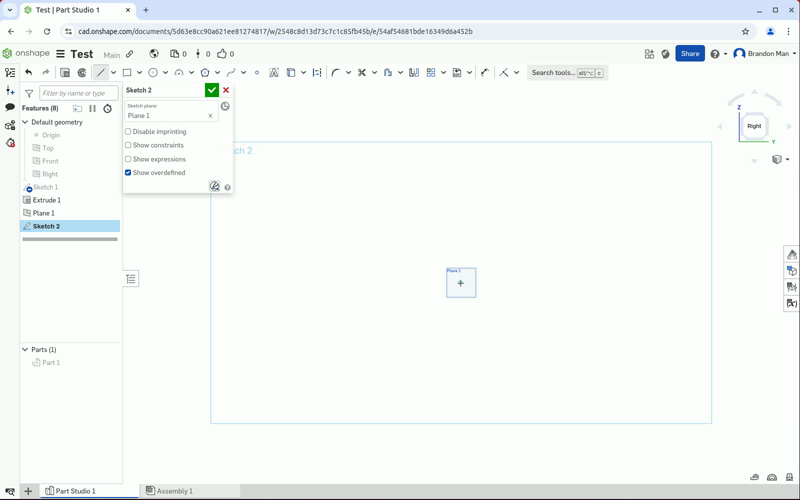
key_down(shift)
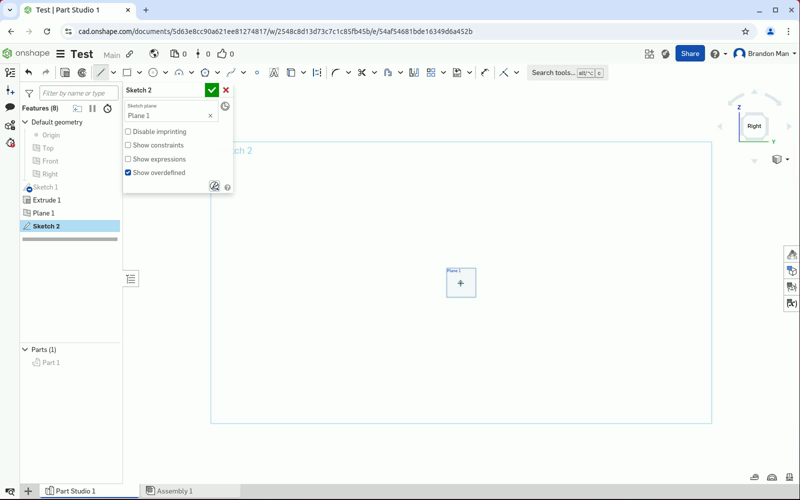
mouse_move(536, 282)
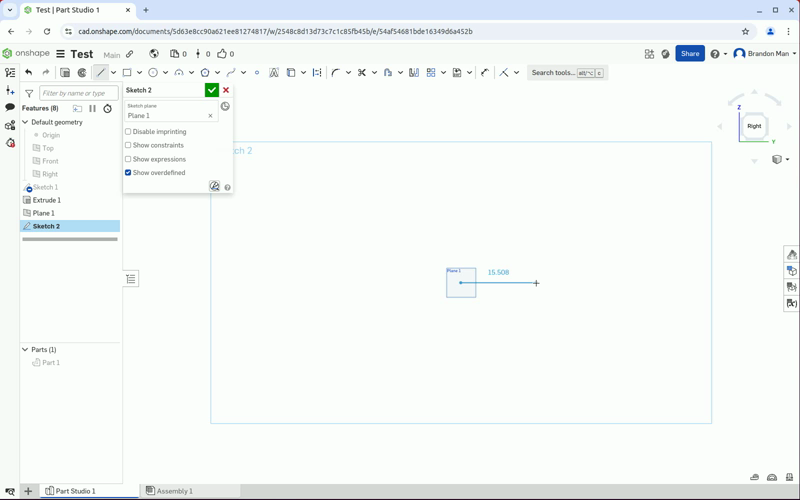
click(536, 282)
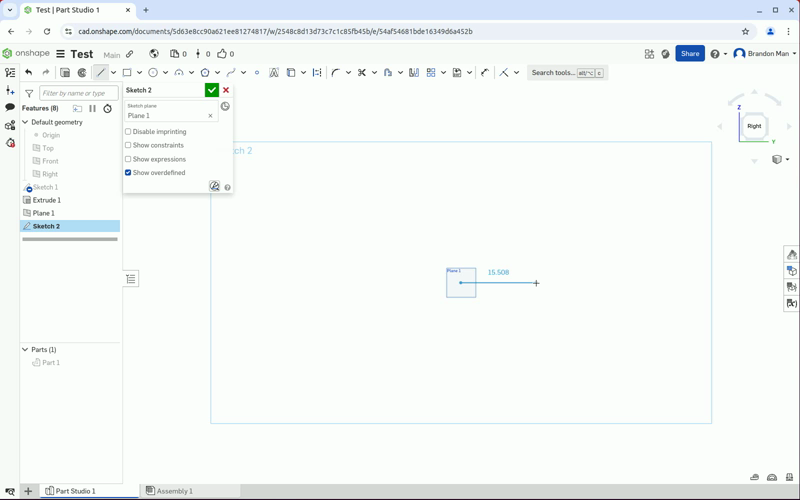
key_up(shift)
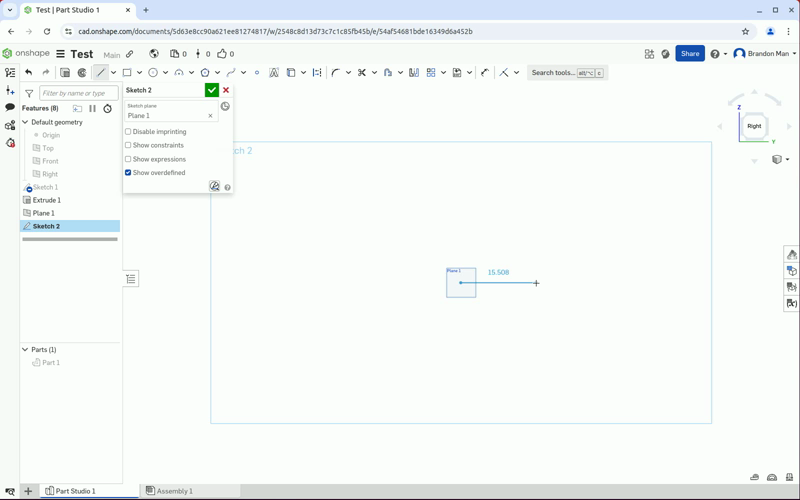
key_down(shift)
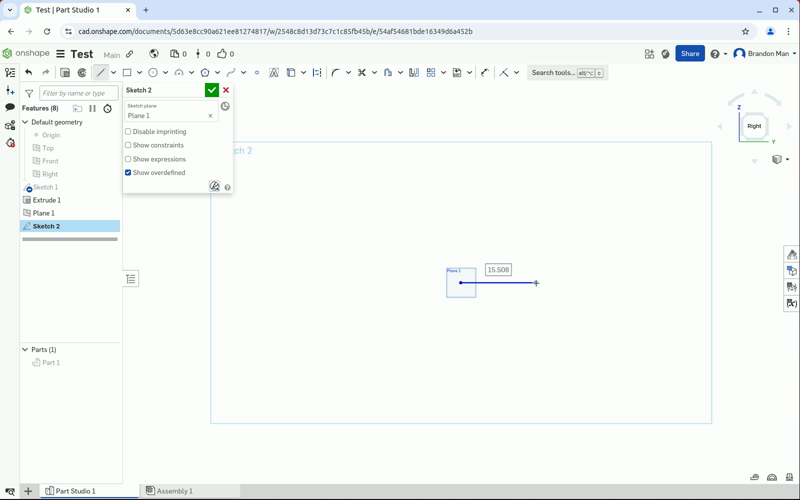
mouse_move(566, 282)
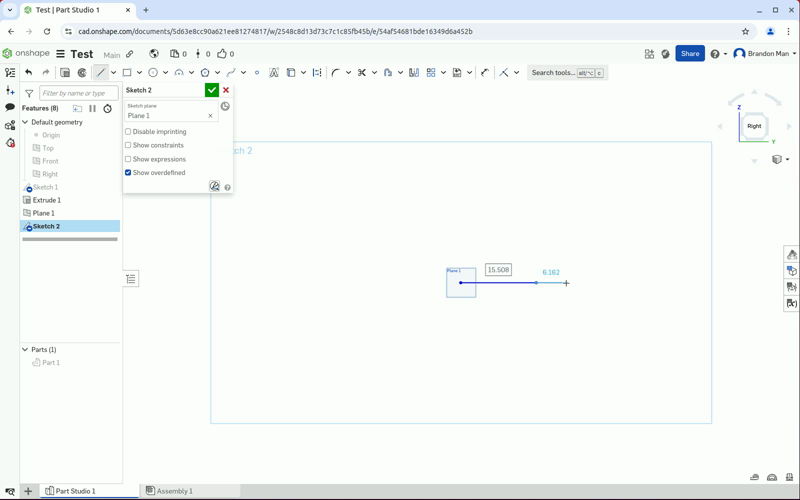
mouse_move(536, 264)
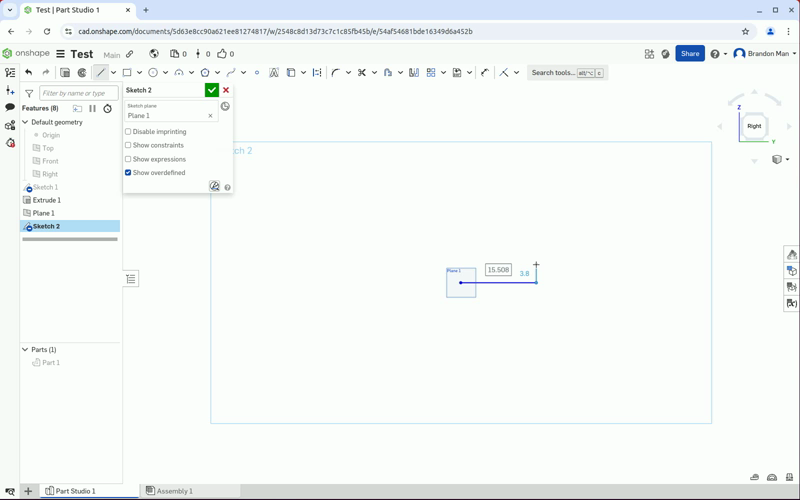
click(536, 264)
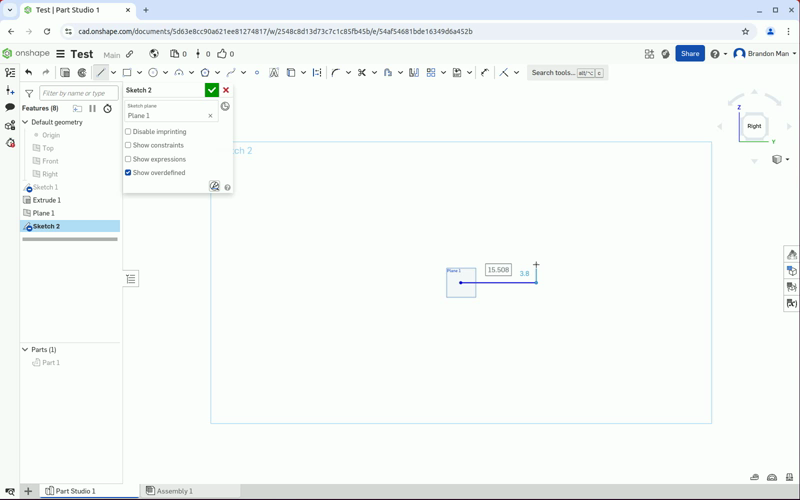
key_up(shift)
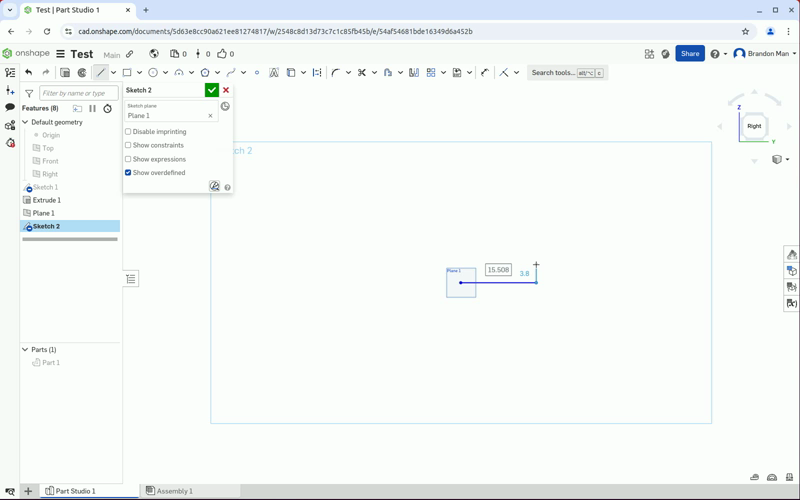
key_down(shift)
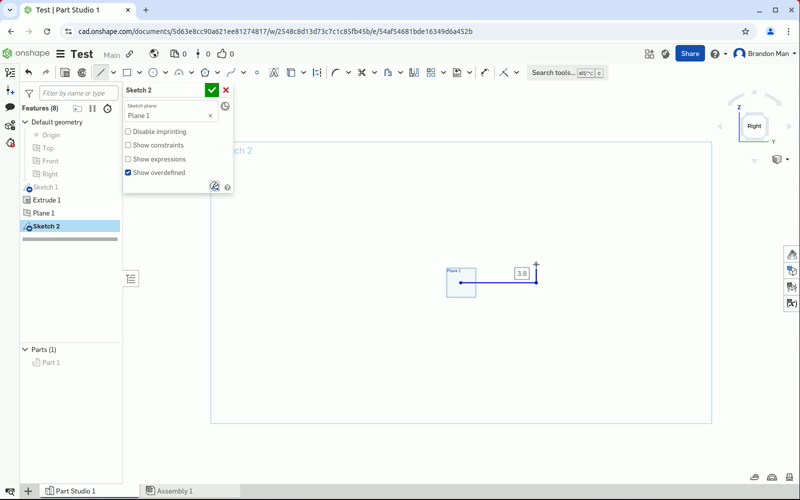
mouse_move(460, 264)
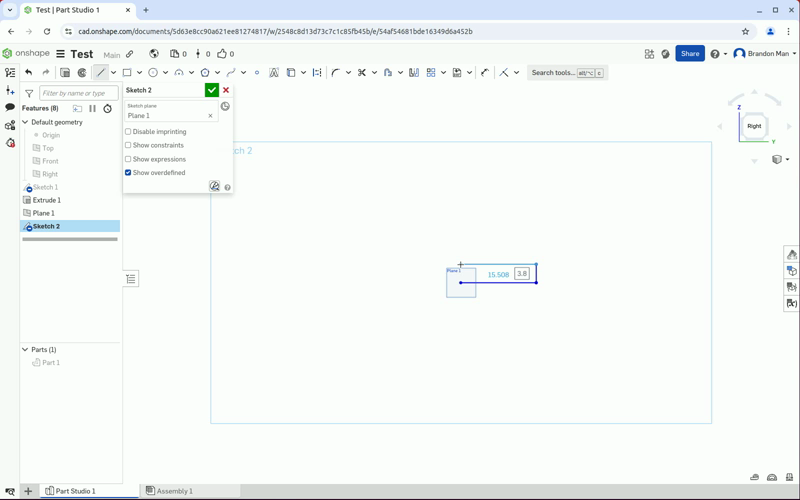
click(460, 264)
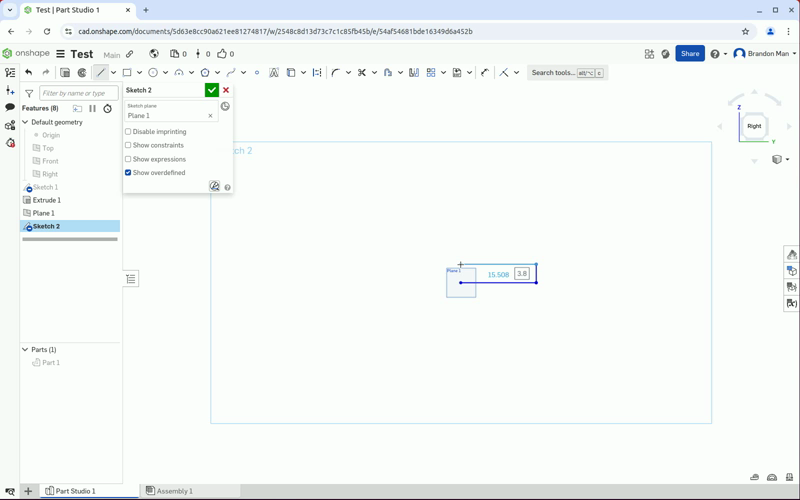
key_up(shift)
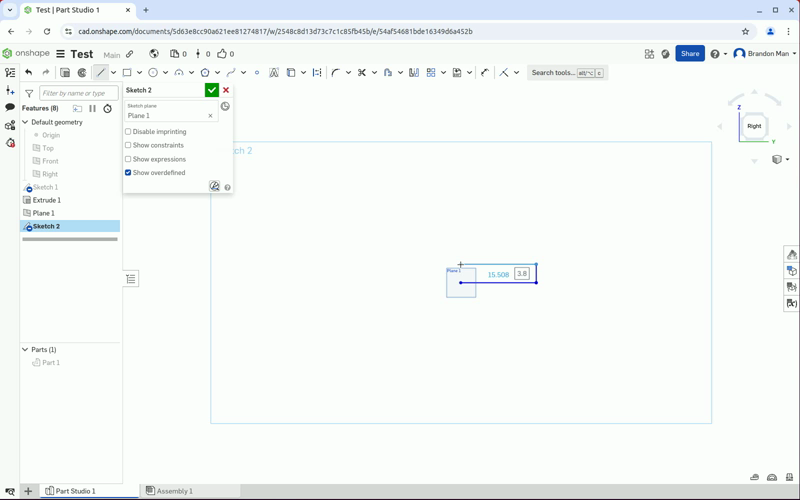
mouse_move(490, 264)
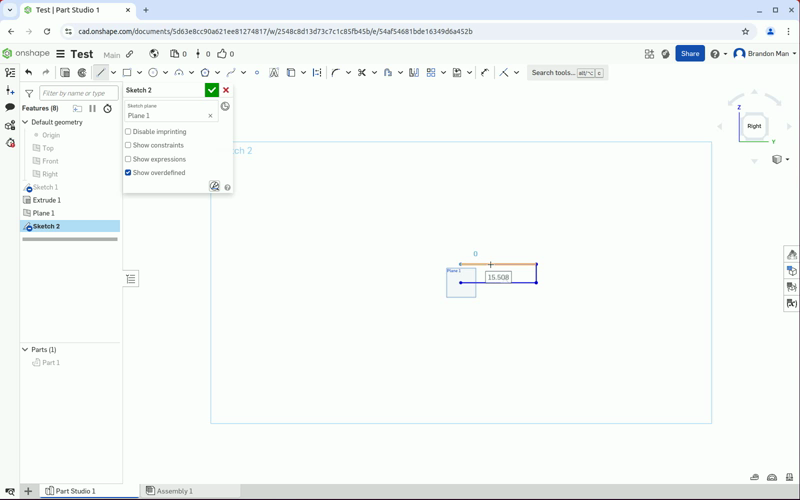
key_down(shift)
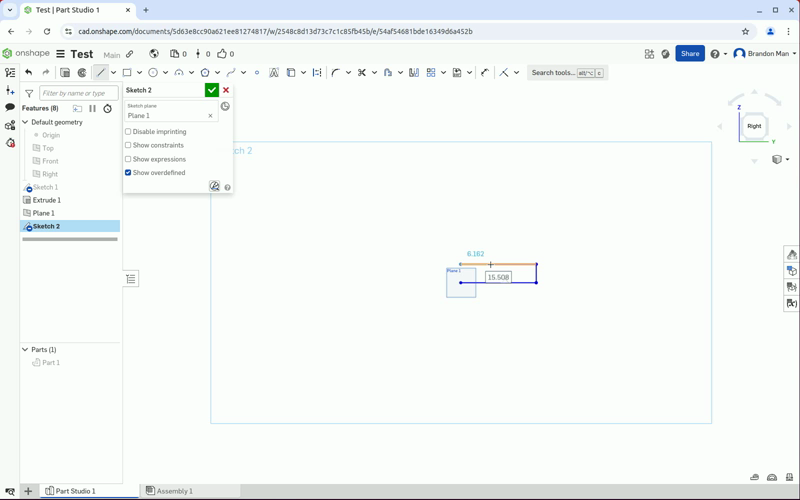
mouse_move(460, 282)
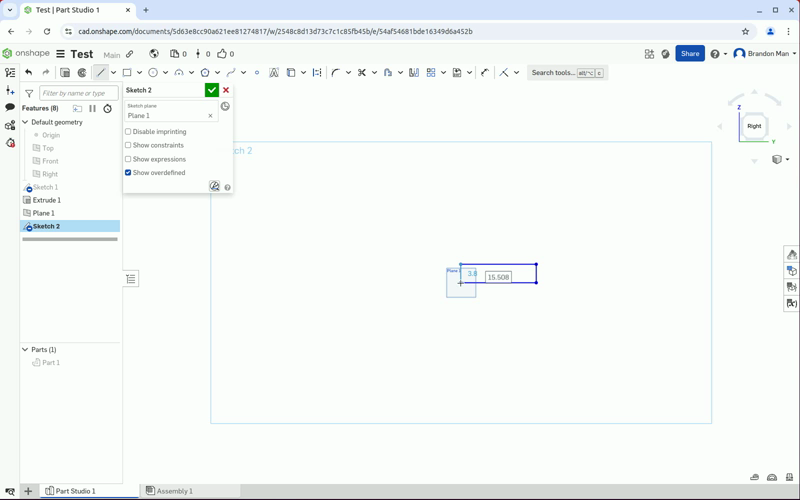
key_up(shift)
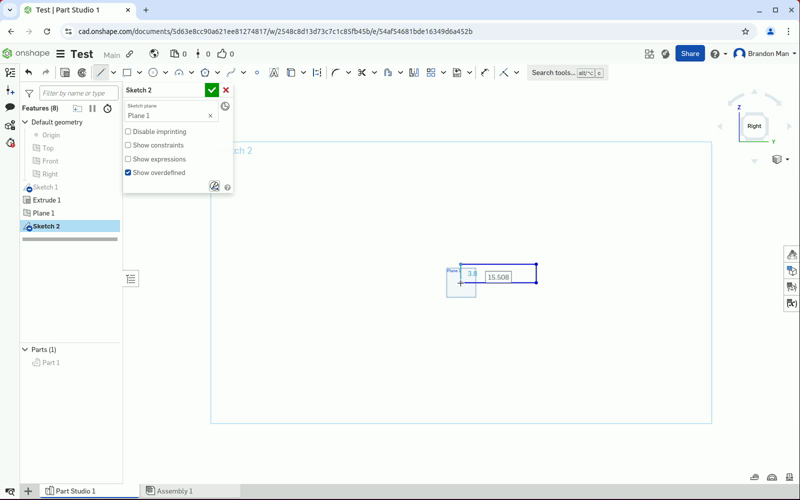
click(460, 282)
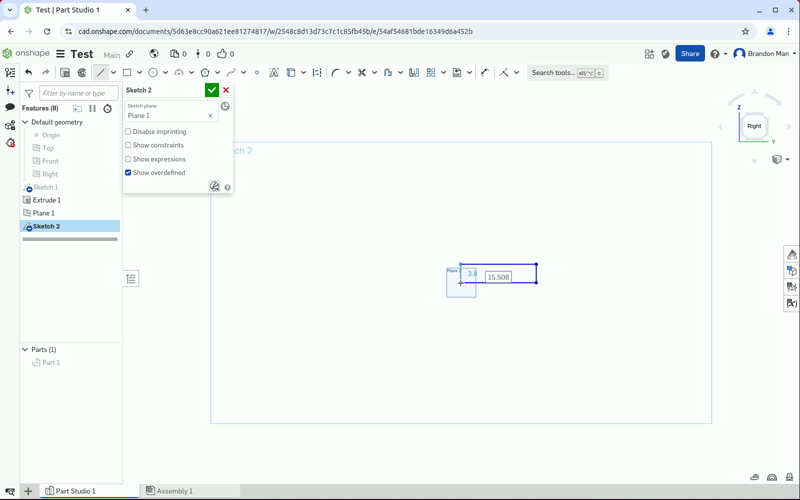
key(esc)
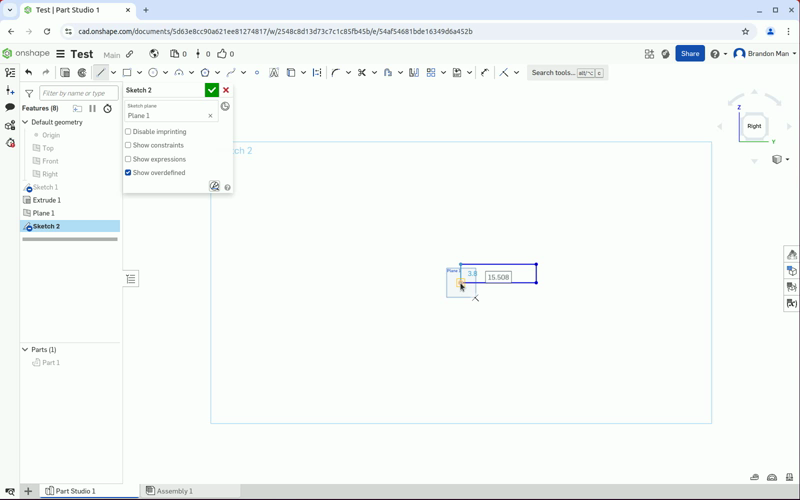
mouse_move(517, 266)
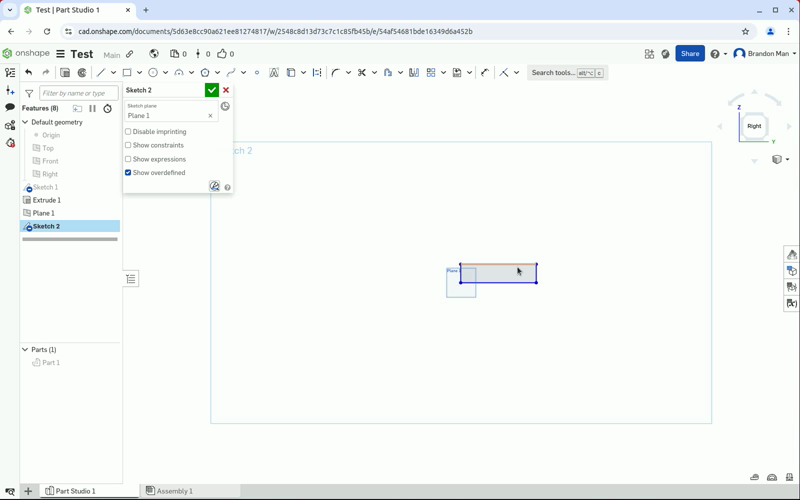
scroll(6)
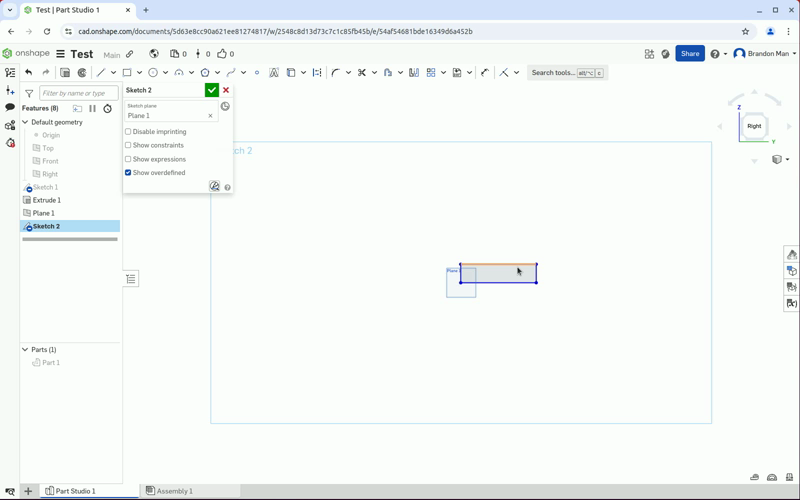
scroll(6)
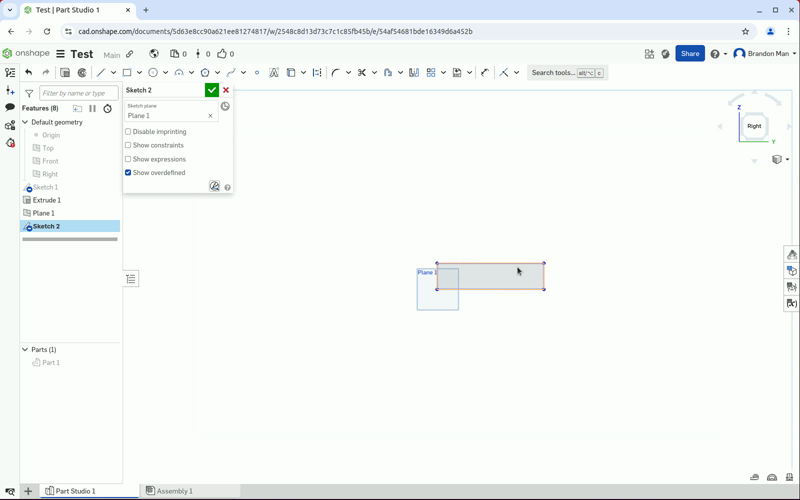
scroll(6)
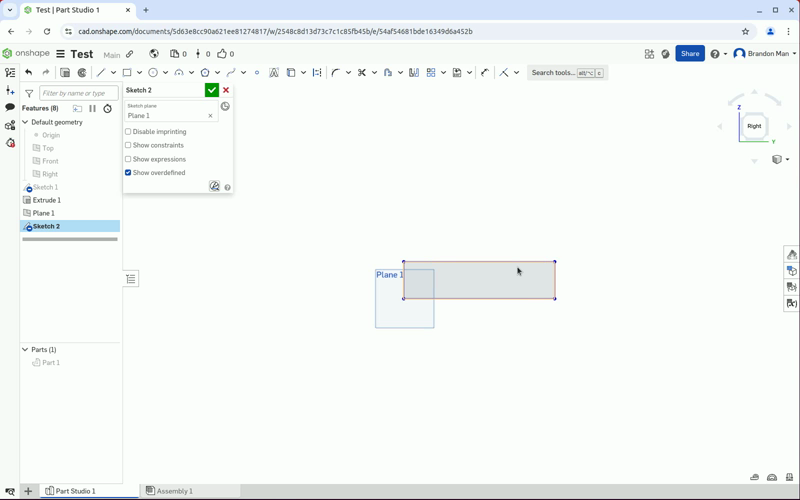
scroll(6)
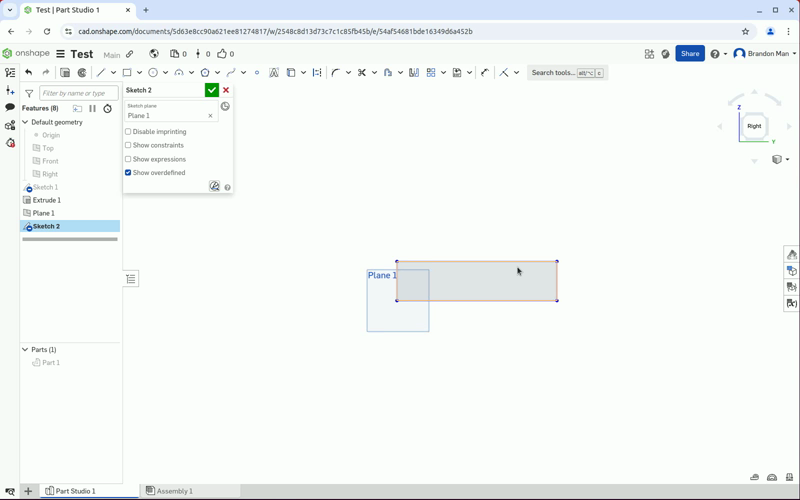
scroll(6)
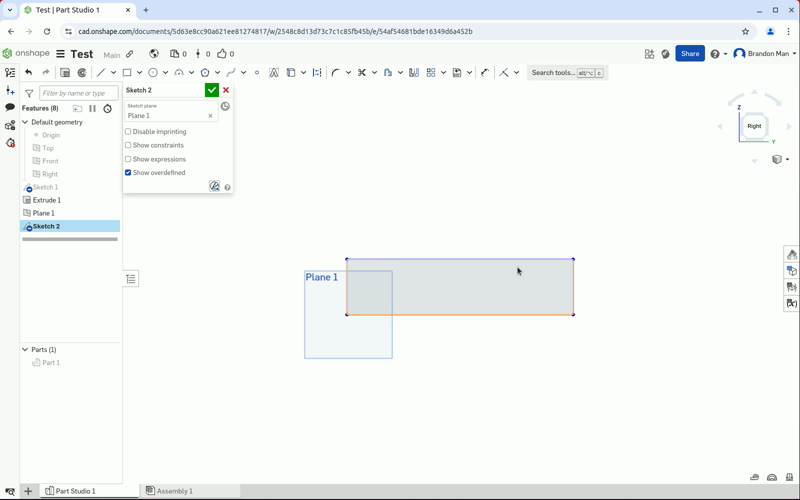
scroll(6)
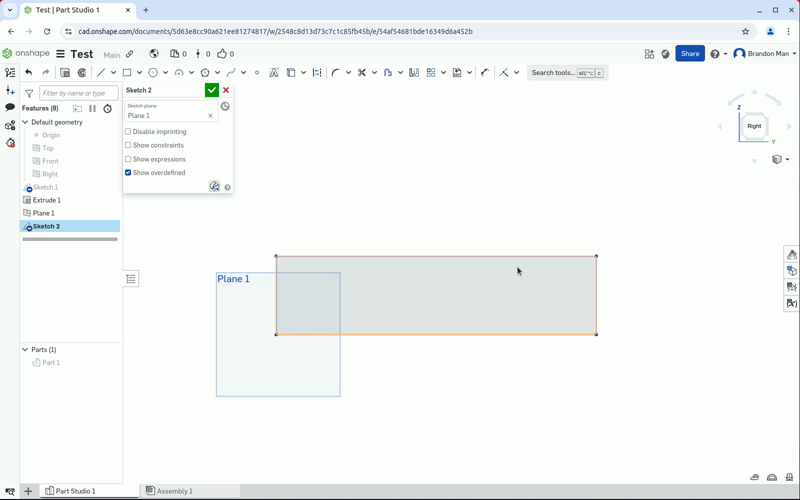
scroll(6)
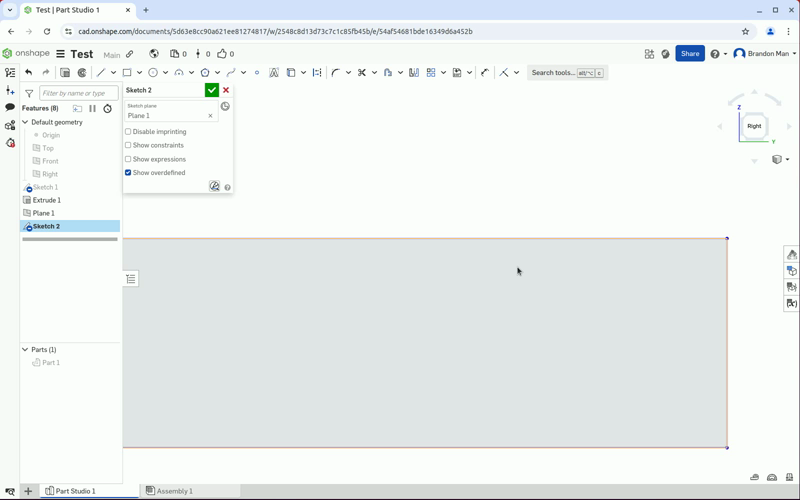
click(517, 266)
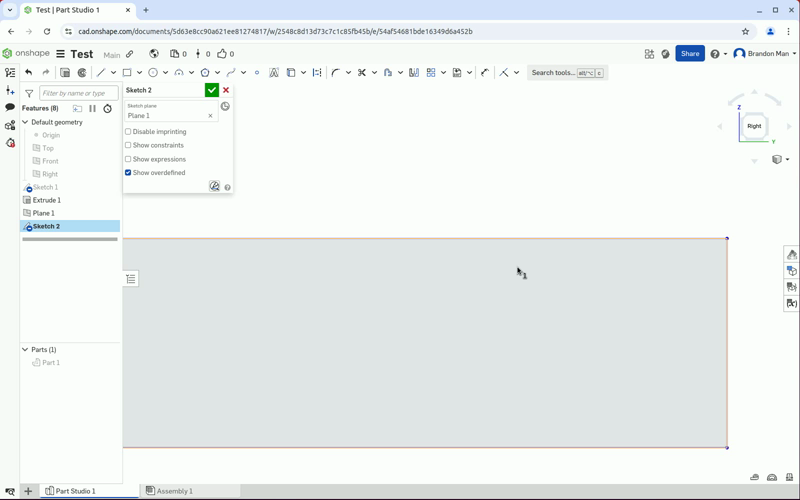
scroll(-6)
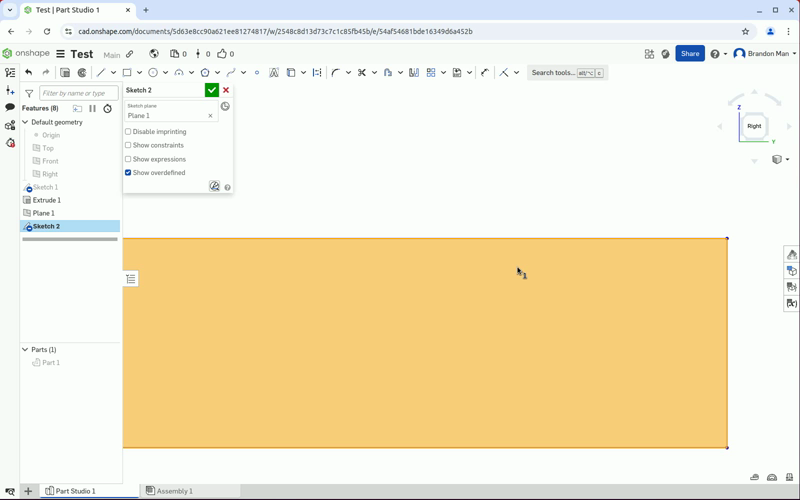
scroll(-6)
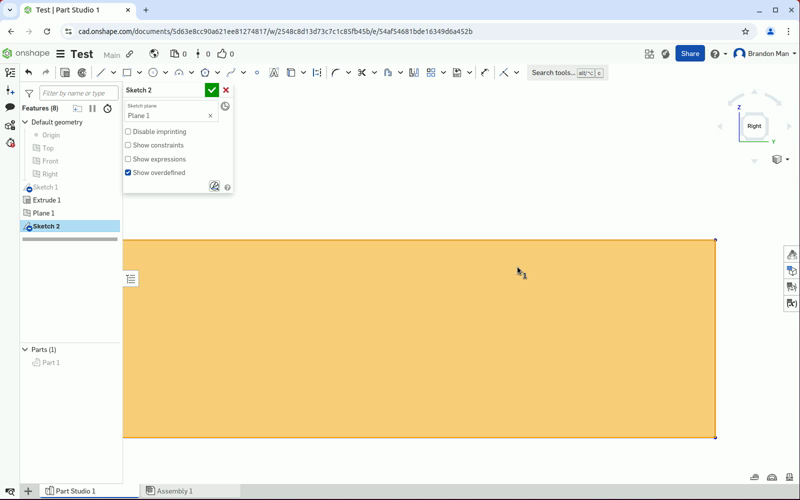
scroll(-6)
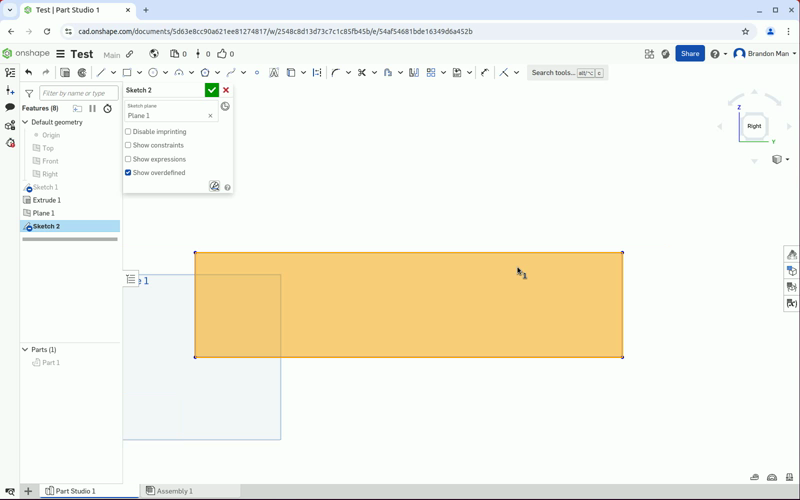
scroll(-6)
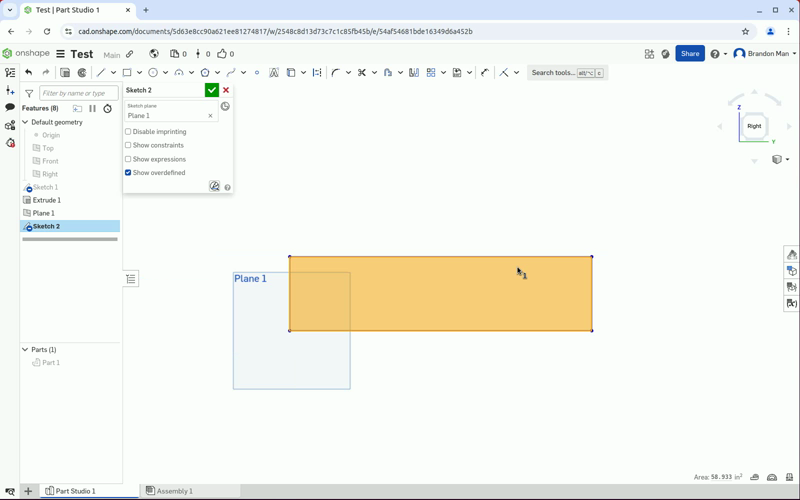
scroll(-6)
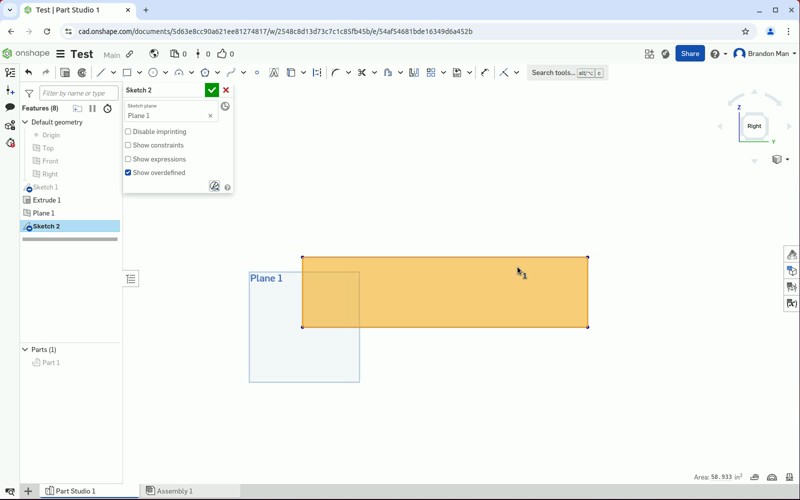
scroll(-6)
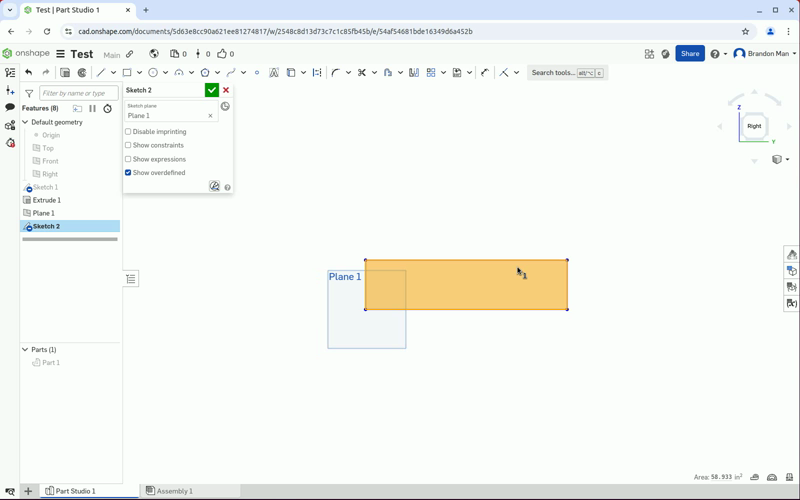
scroll(-6)
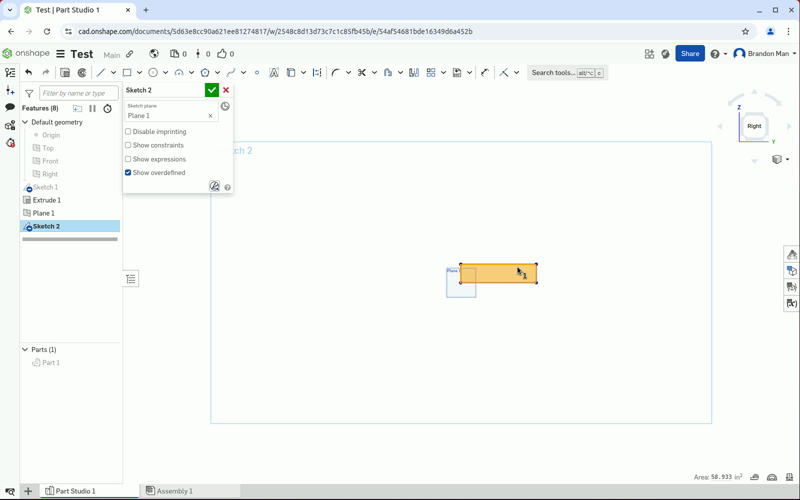
mouse_move(73, 352)
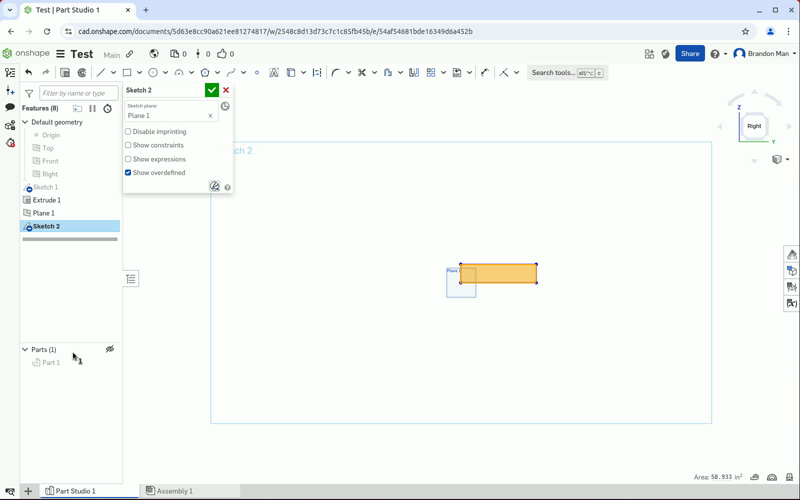
key(shift+y)
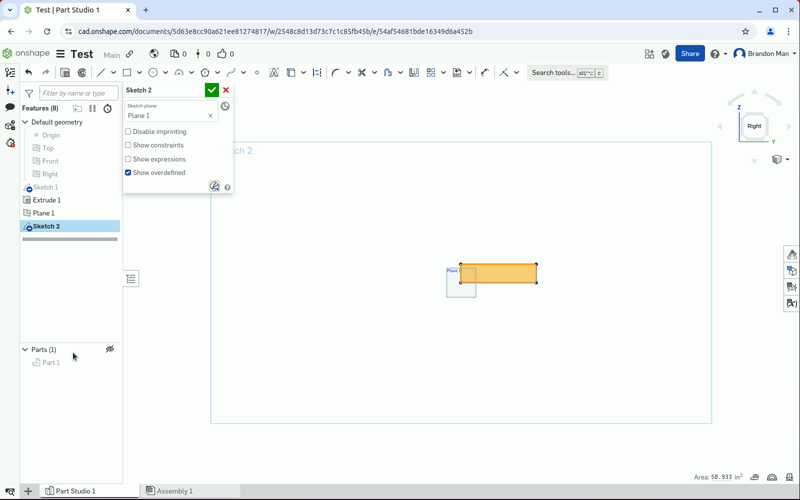
key(shift+e)
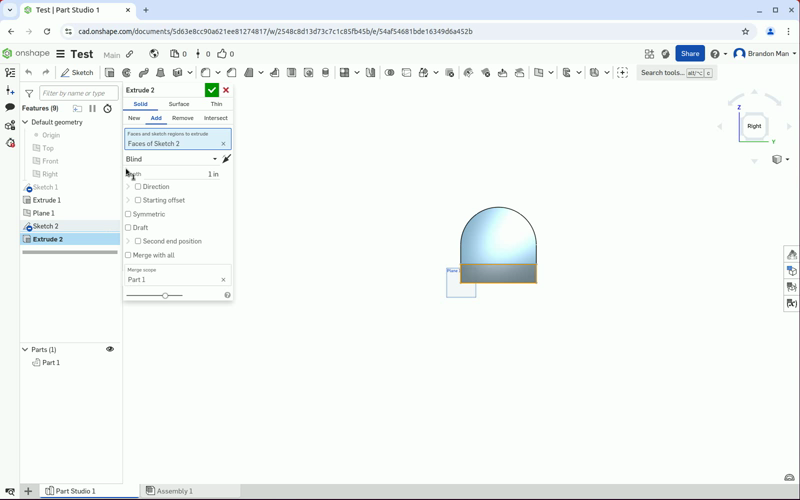
mouse_move(143, 106)
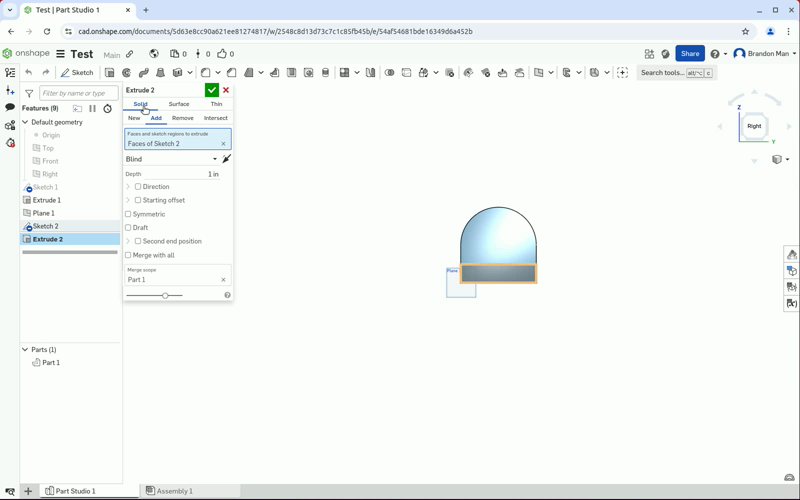
click(143, 106)
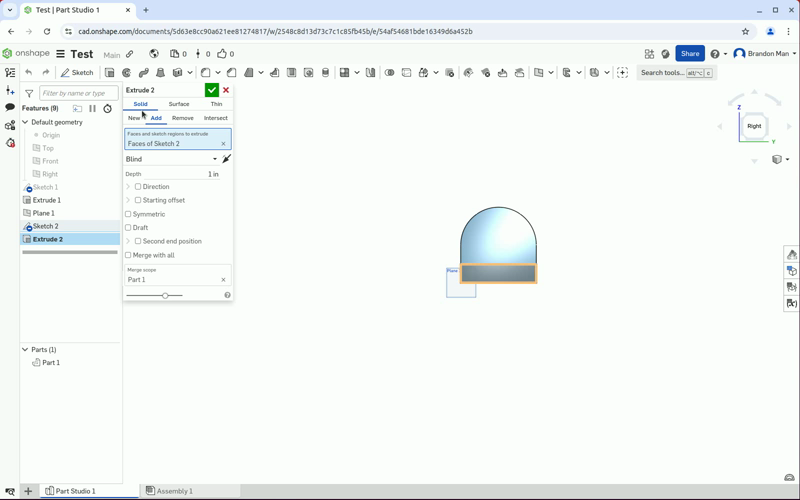
mouse_move(137, 120)
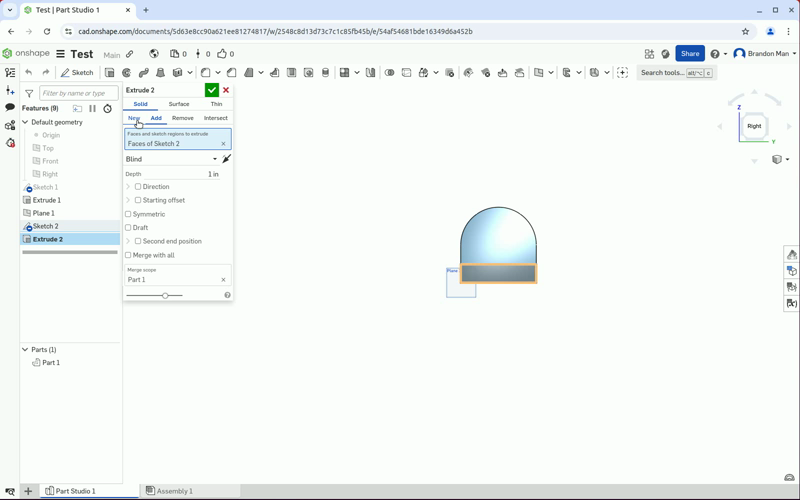
click(137, 120)
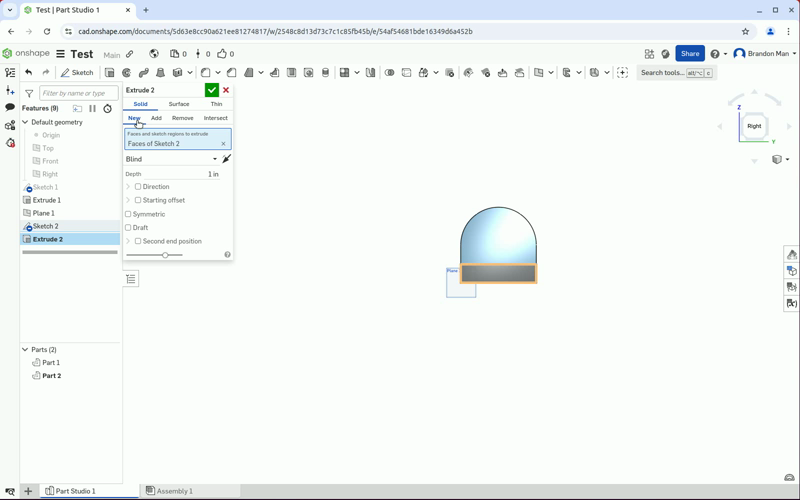
key(tab, 4)
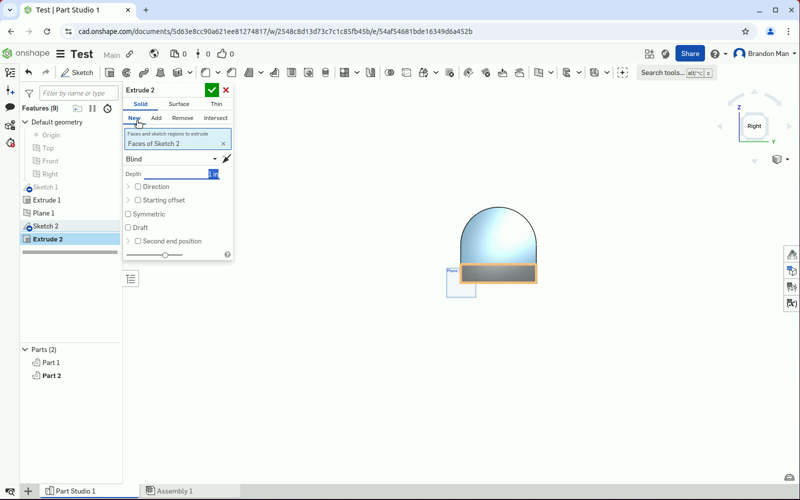
text(15.405)
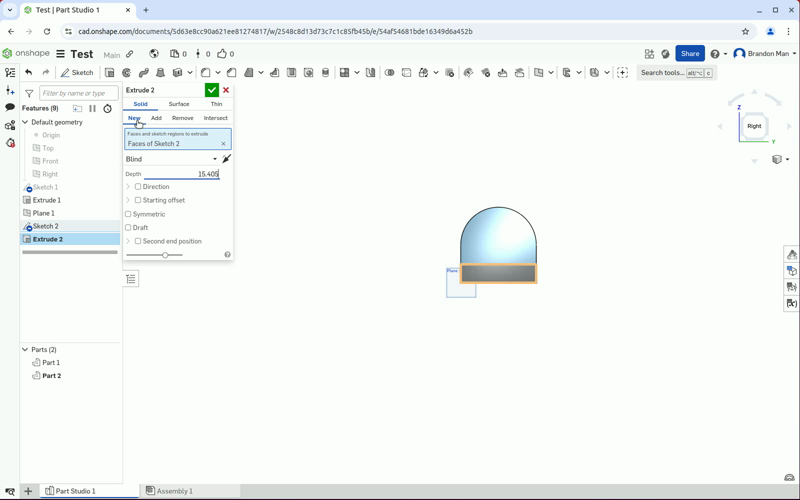
key(enter)
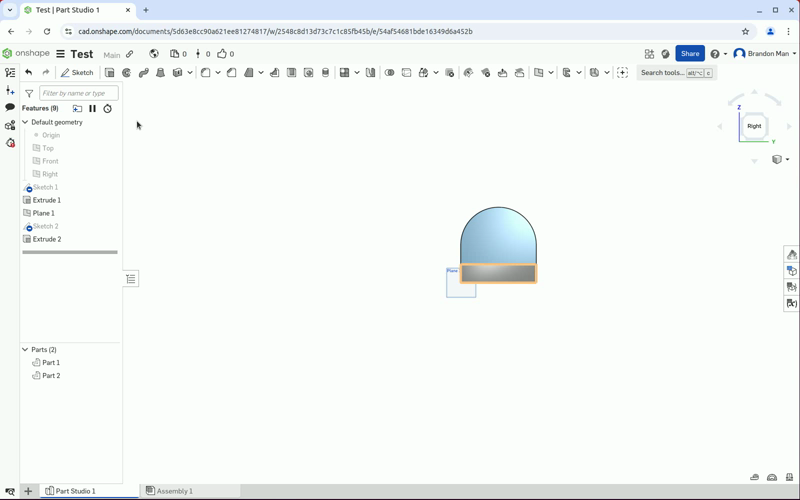
key(shift+h)
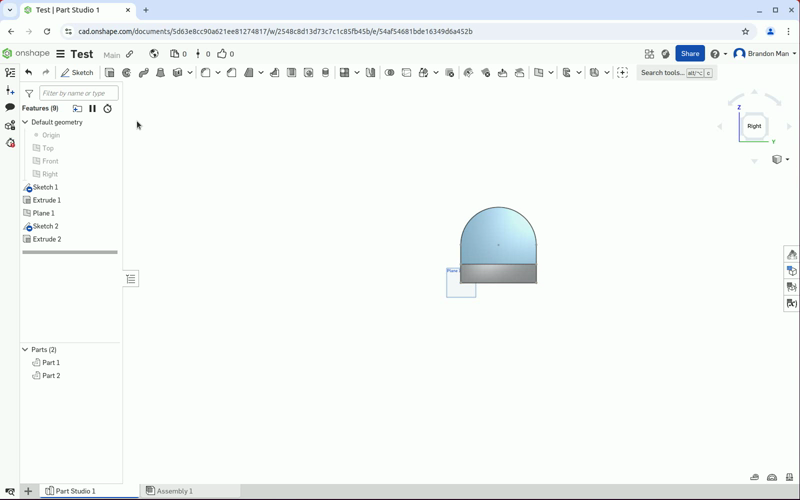
key(shift+h)
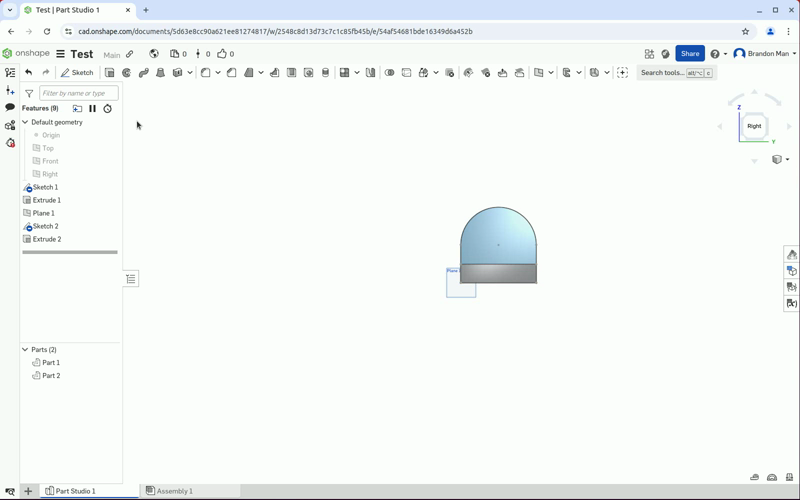
key(shift+7)
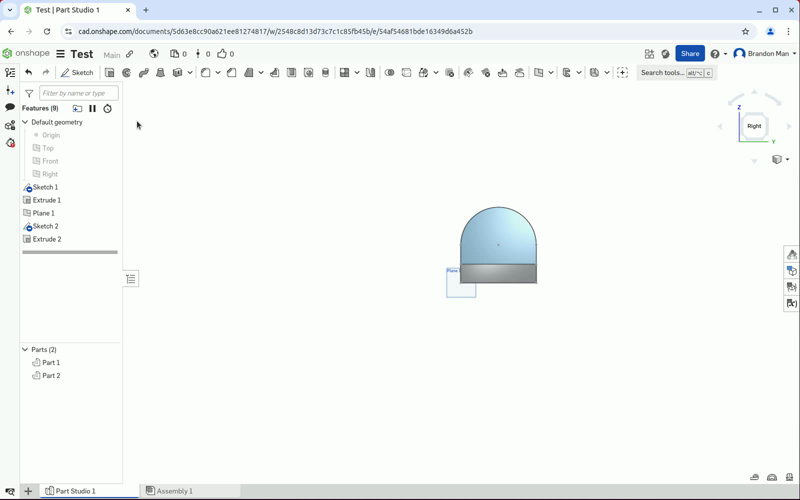
key(right, 2)
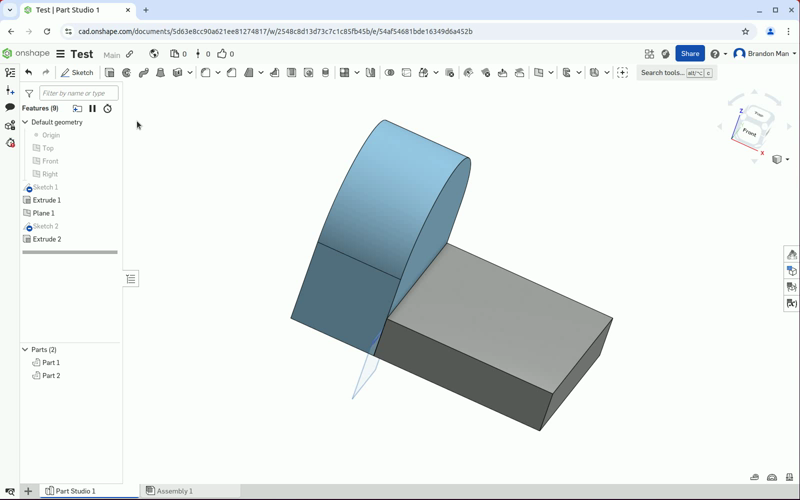
key(down, 2)
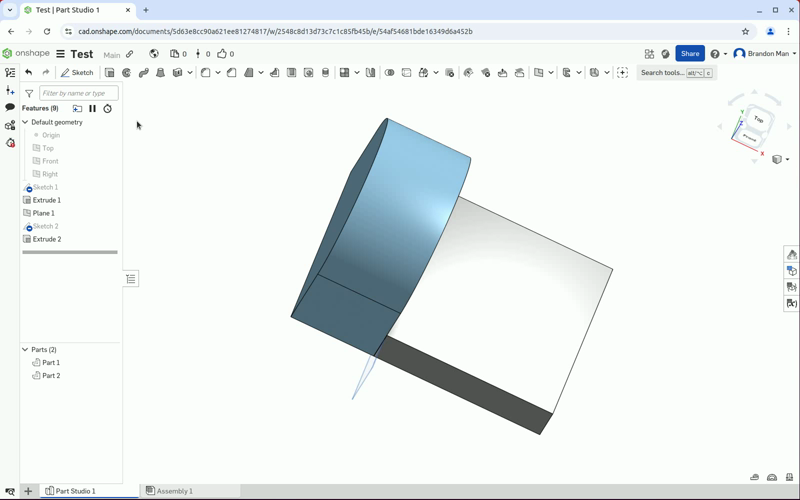
key(up, 2)
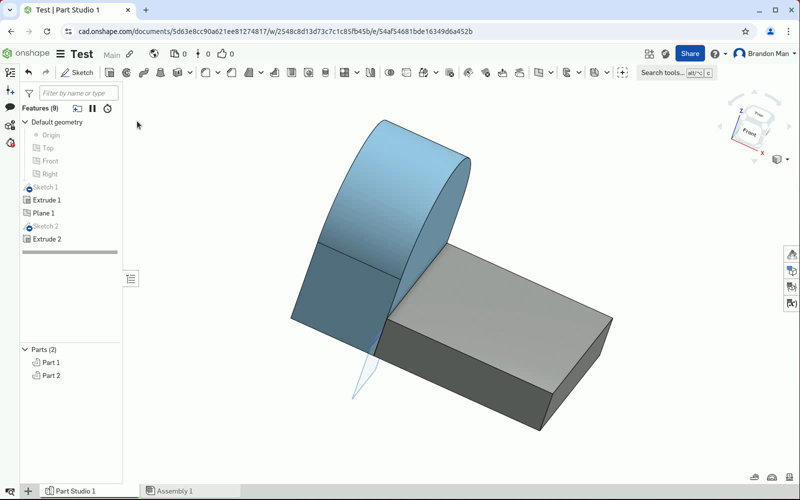
key(left, 2)
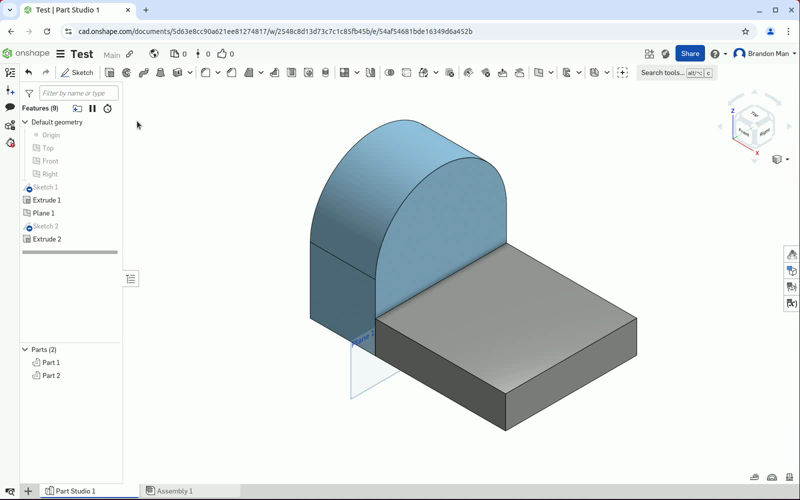
mouse_move(73, 189)
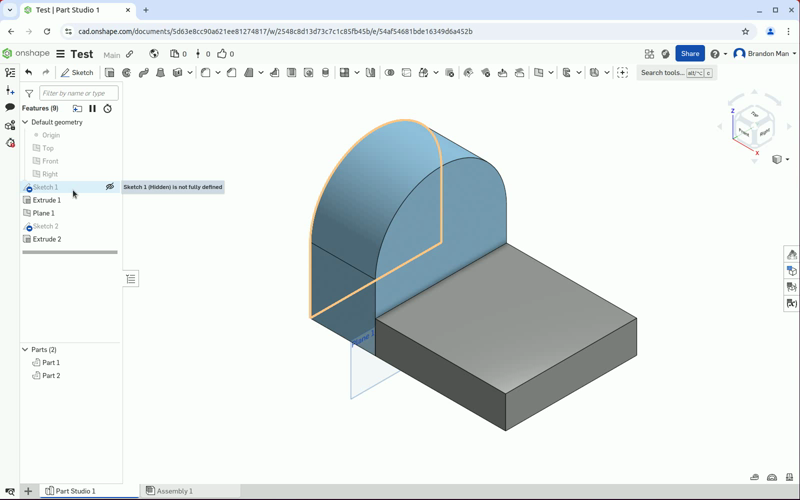
click(73, 189)